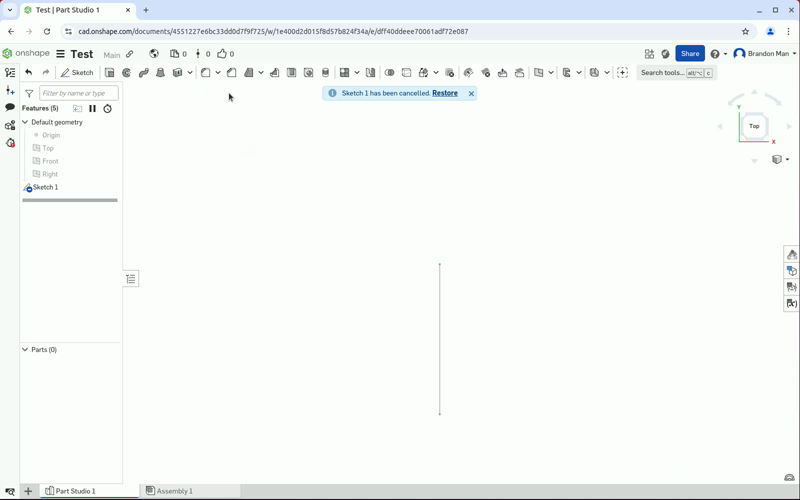
key(shift+h)
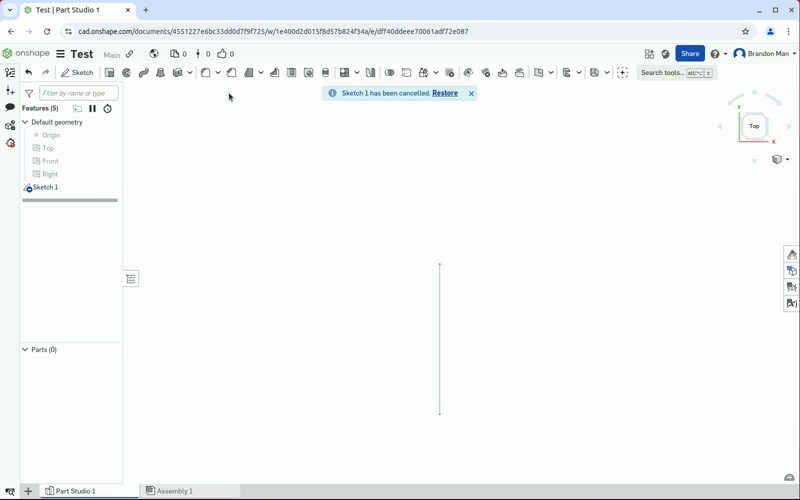
key(shift+s)
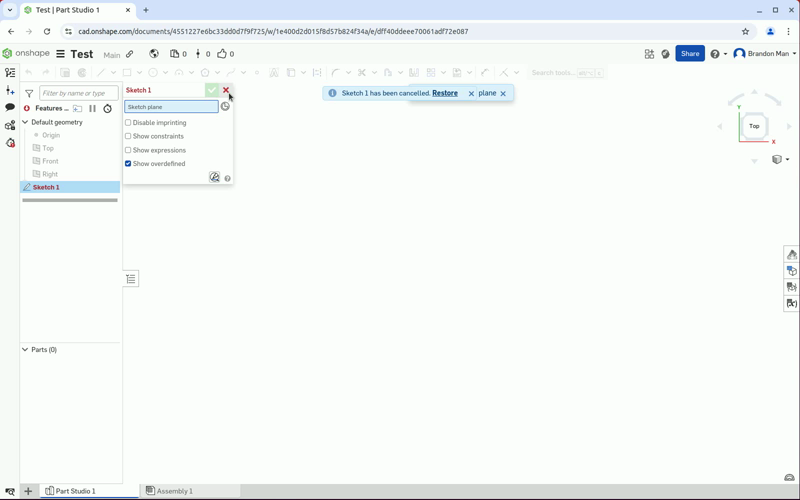
mouse_move(73, 150)
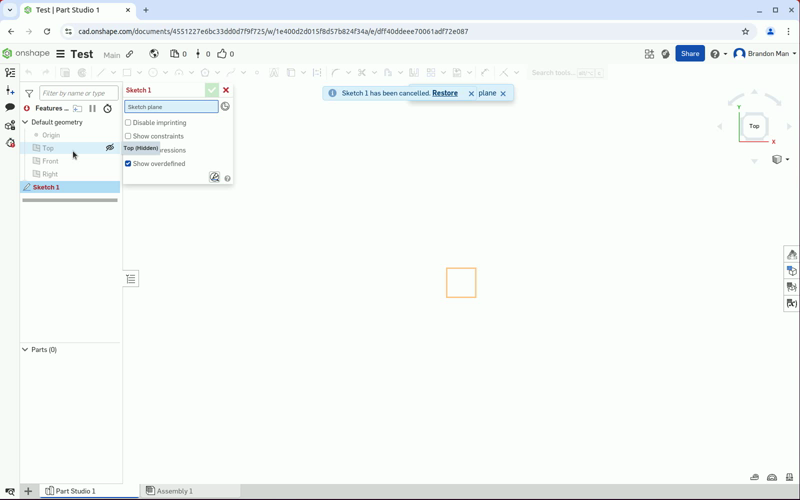
click(73, 150)
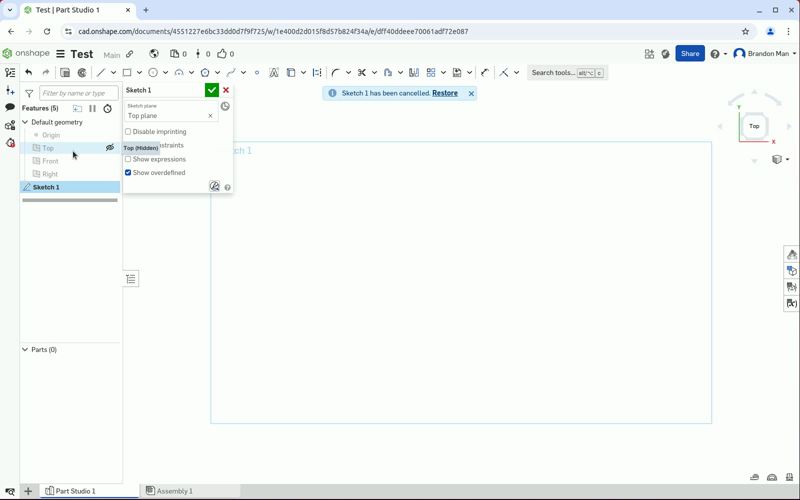
mouse_move(73, 352)
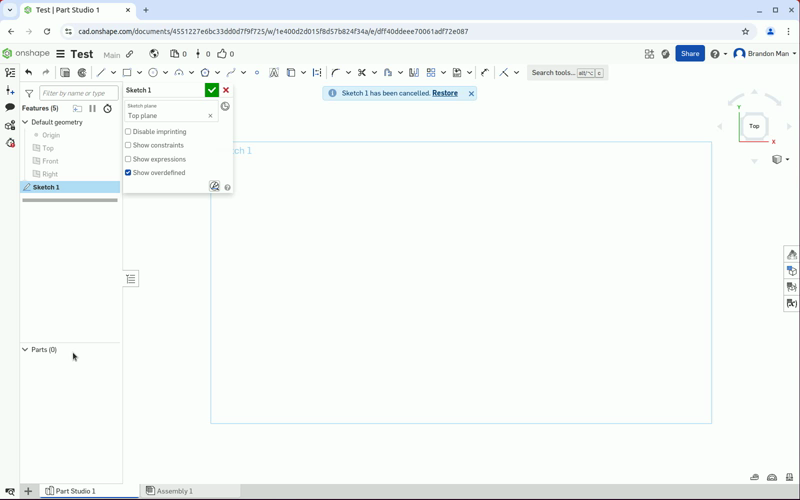
key(y)
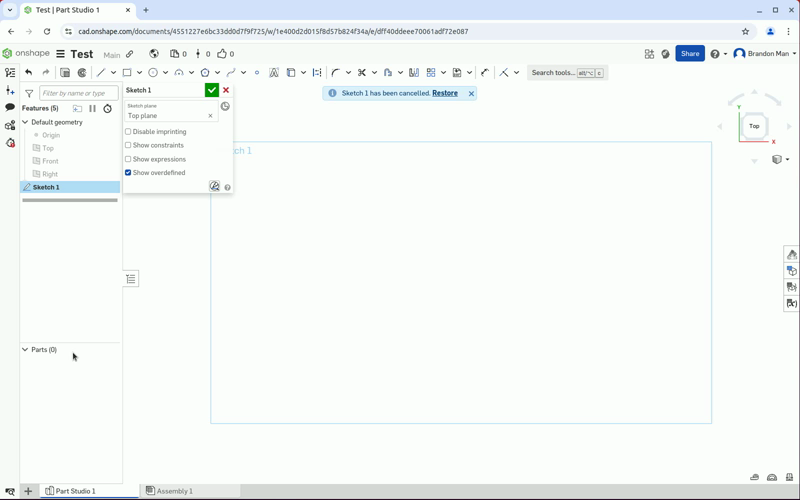
key(l)
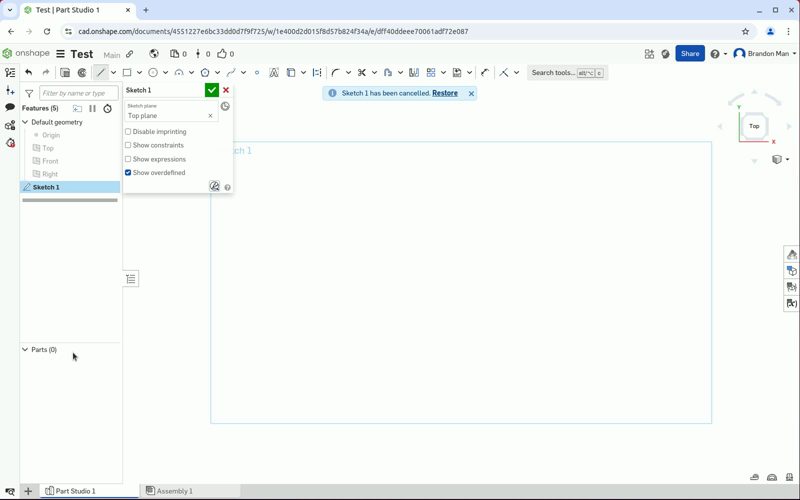
key_down(shift)
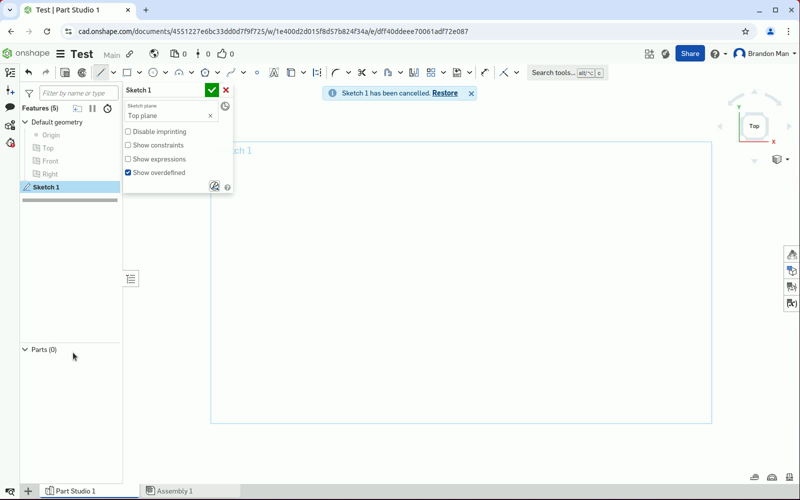
mouse_move(460, 282)
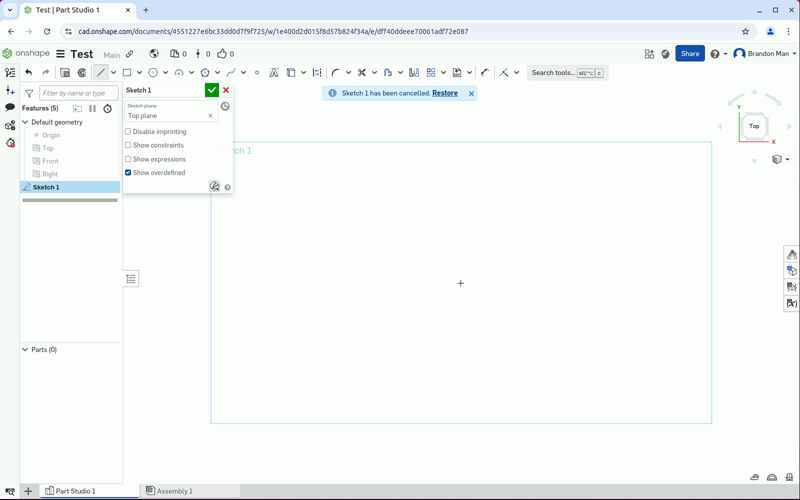
click(460, 282)
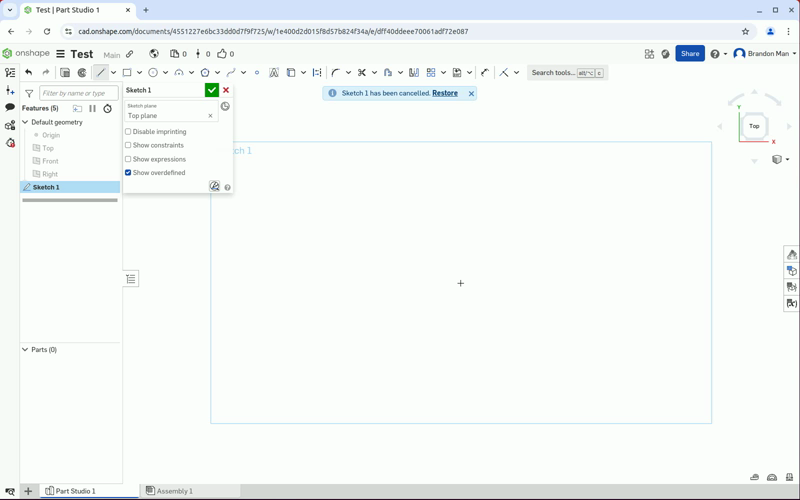
key_up(shift)
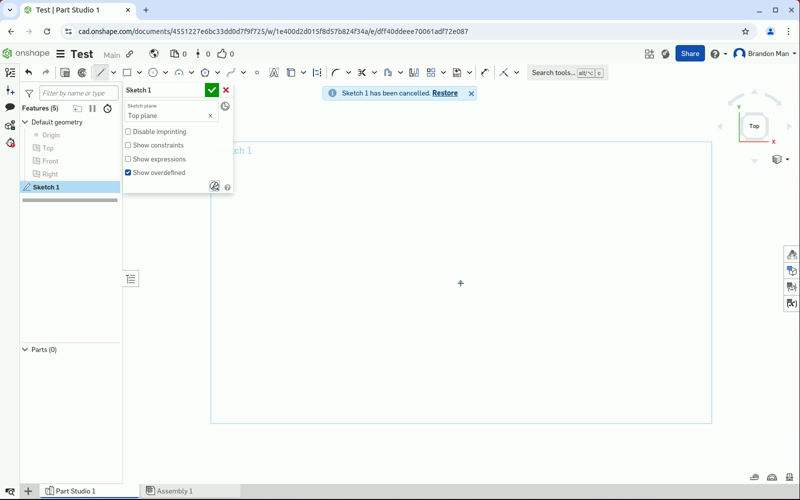
key_down(shift)
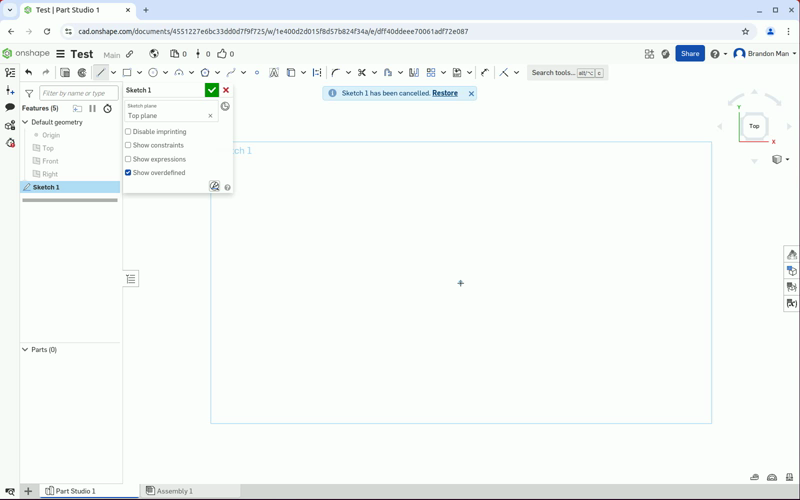
mouse_move(573, 282)
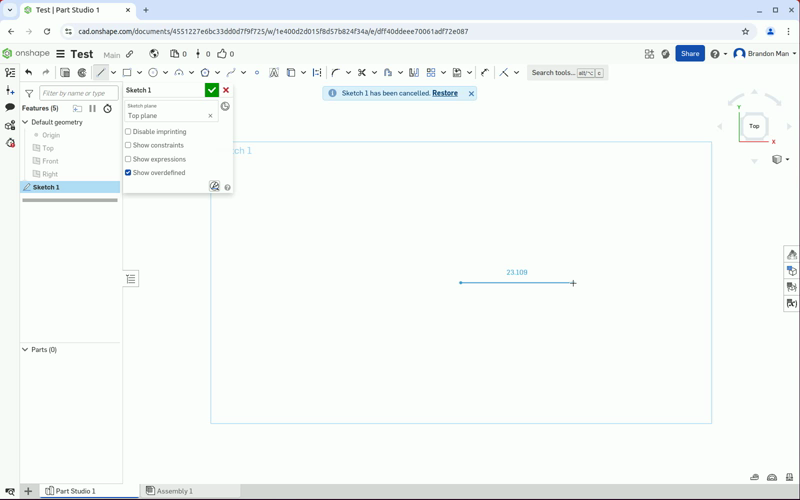
click(573, 282)
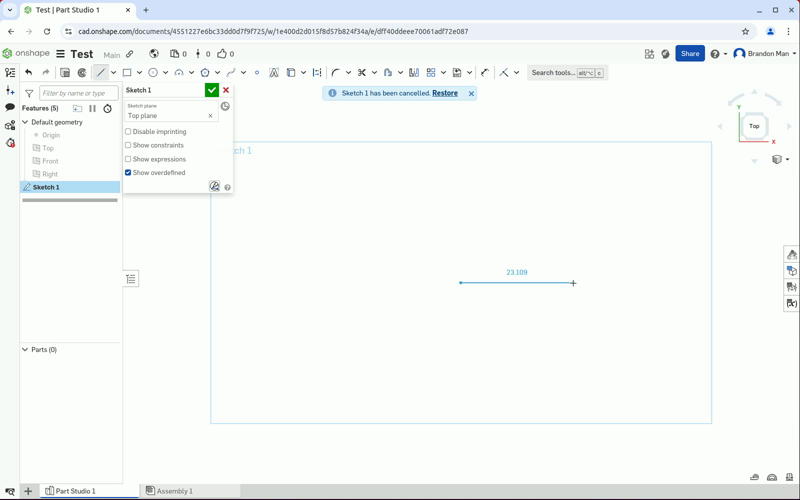
key_up(shift)
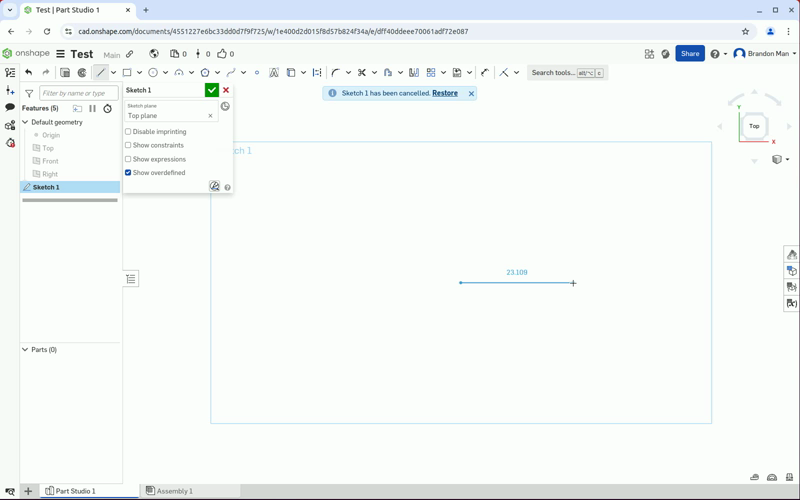
key_down(shift)
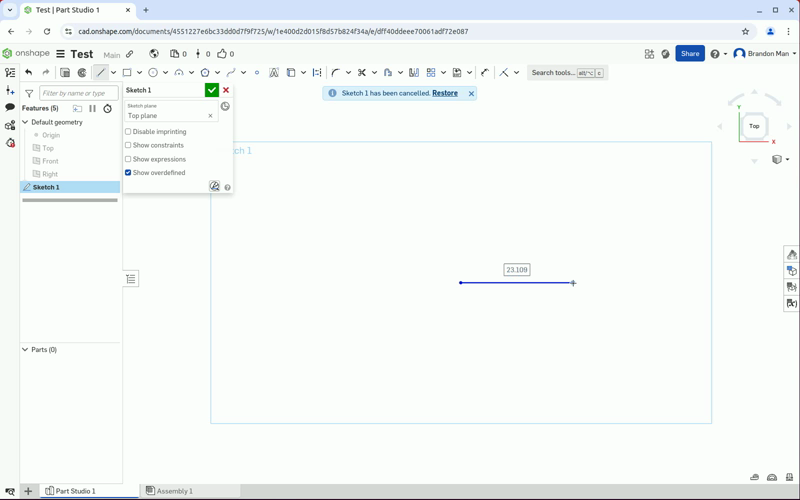
mouse_move(573, 208)
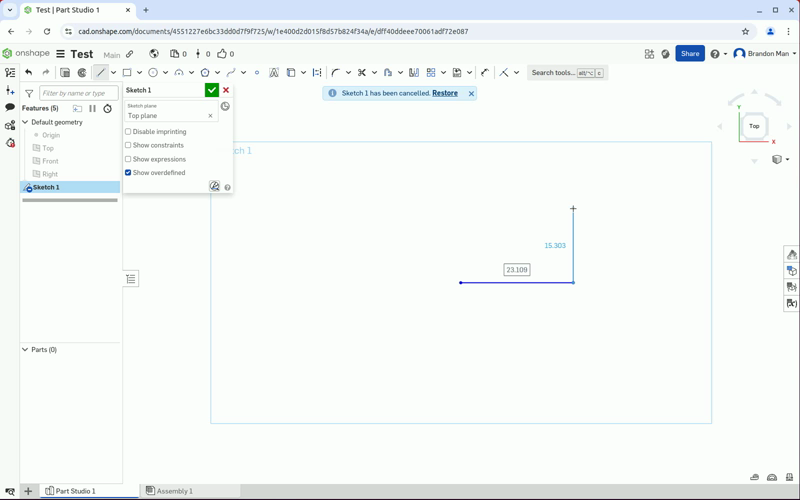
click(573, 208)
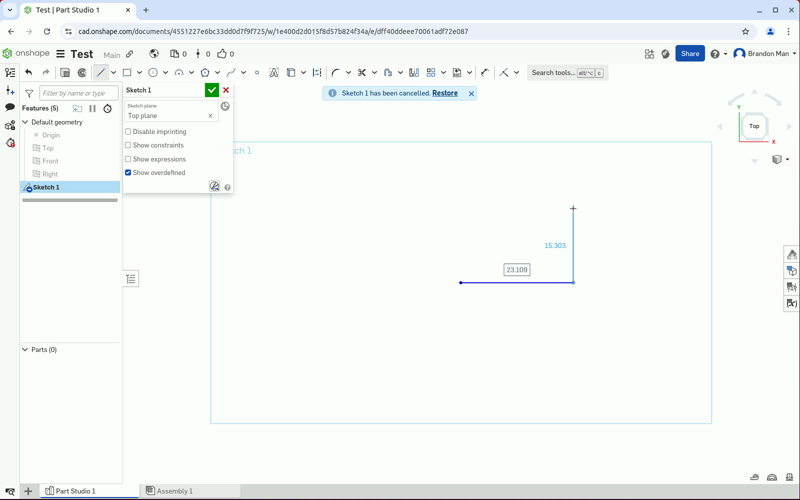
key_up(shift)
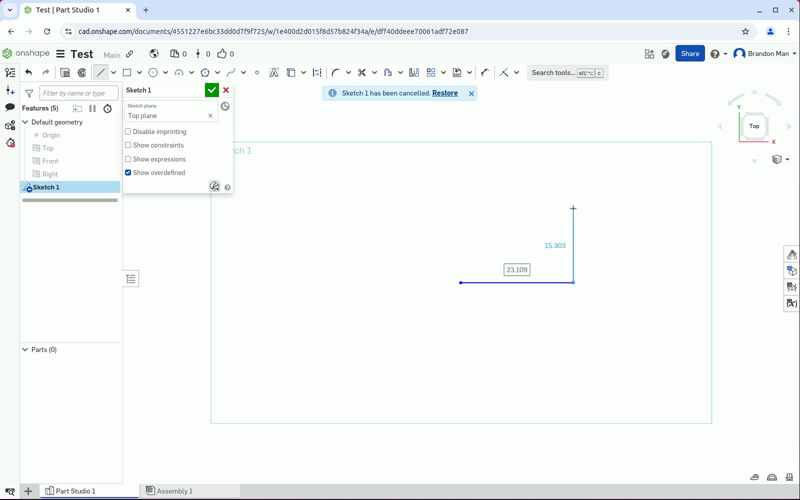
key_down(shift)
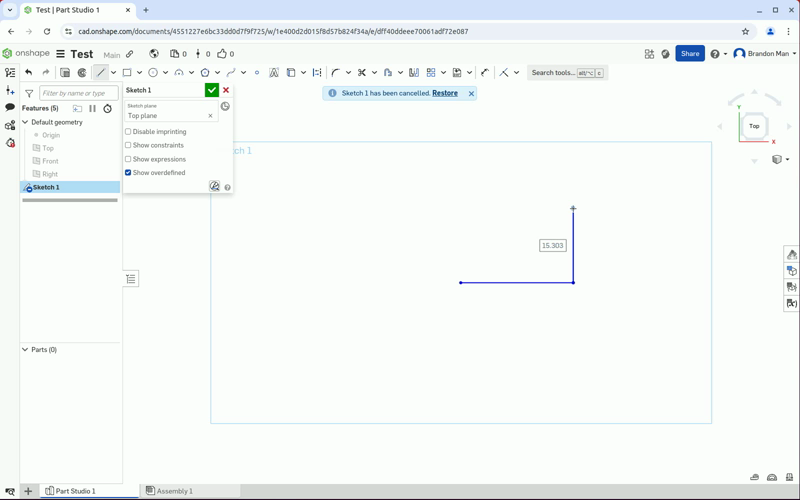
mouse_move(460, 208)
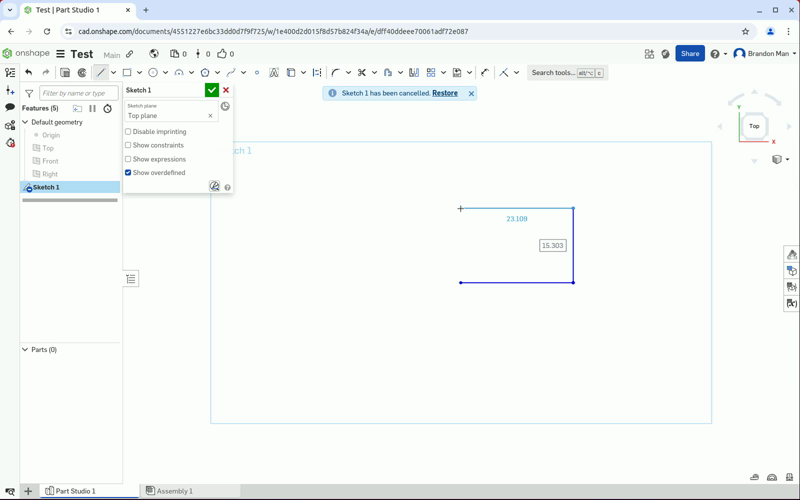
click(460, 208)
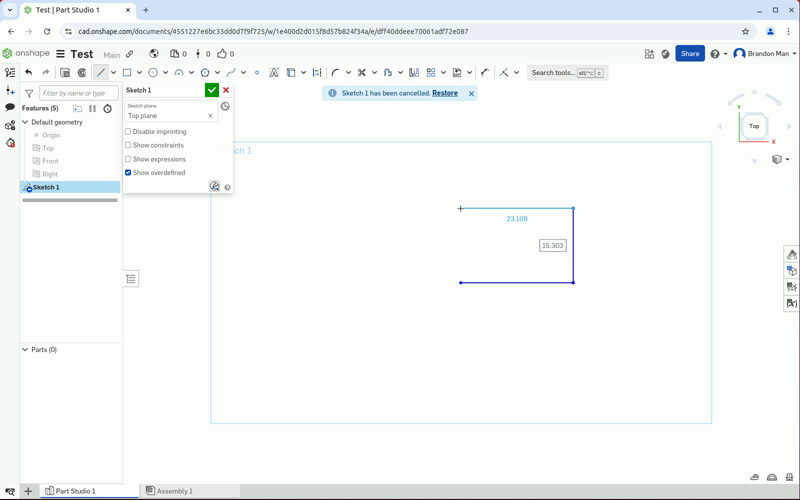
key_up(shift)
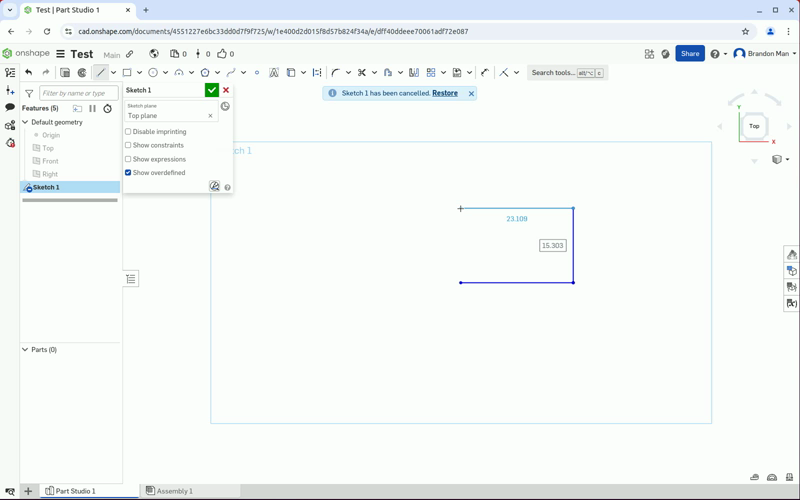
key_down(shift)
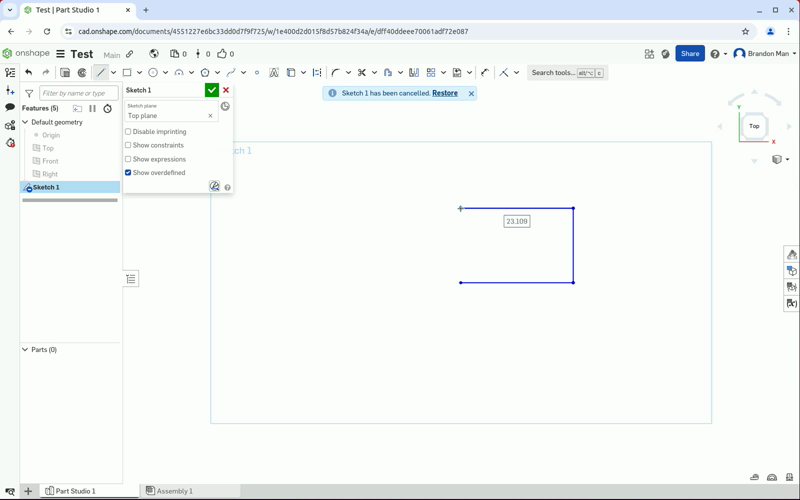
mouse_move(460, 282)
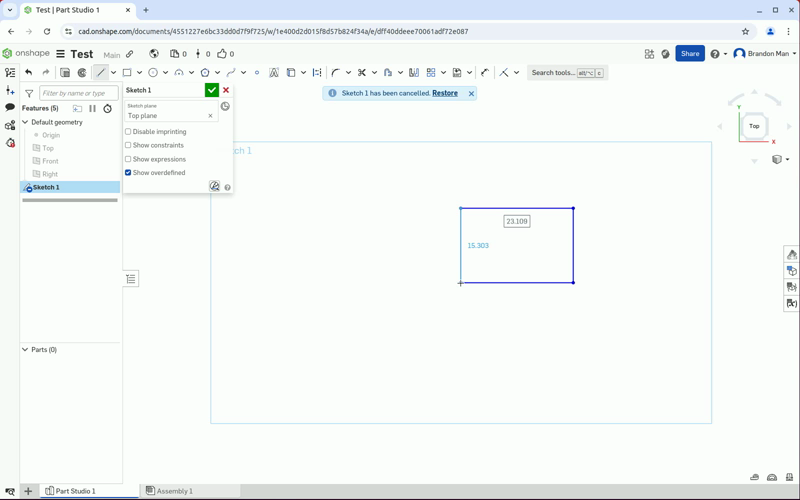
key_up(shift)
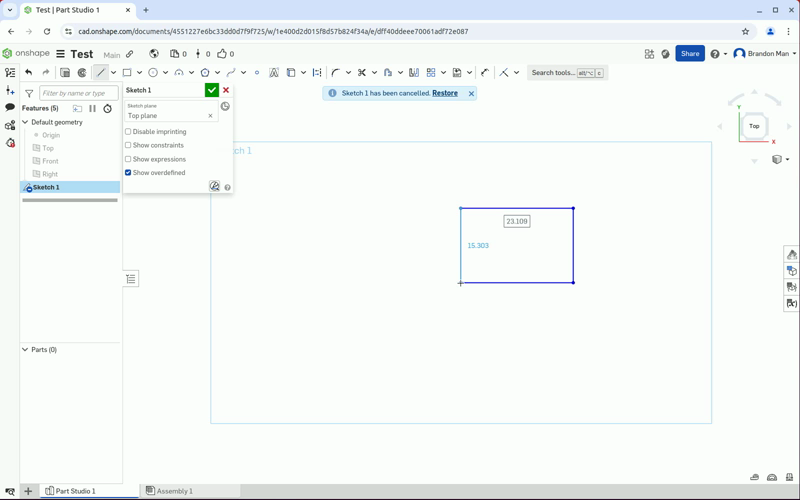
click(460, 282)
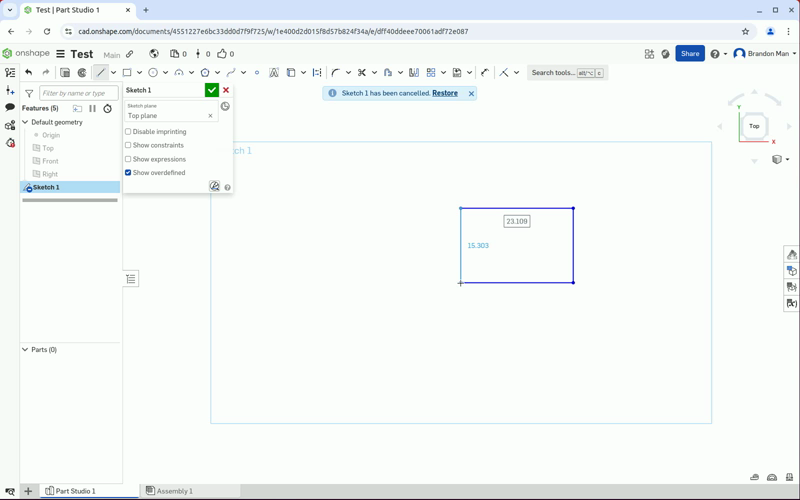
key(esc)
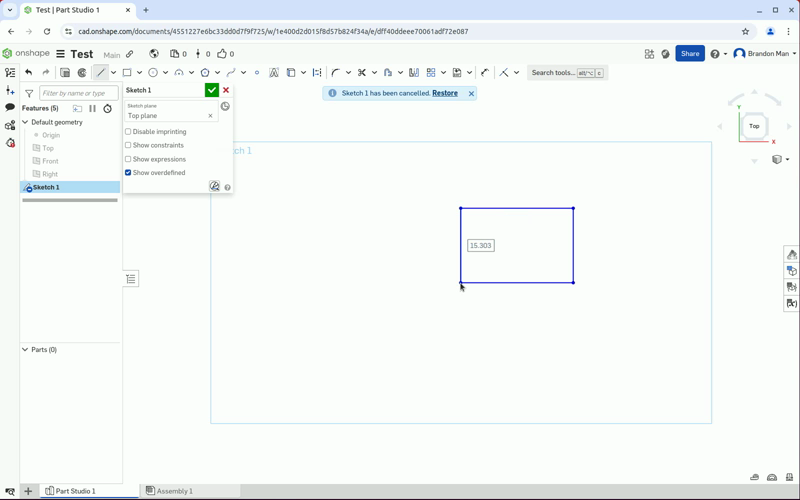
mouse_move(552, 216)
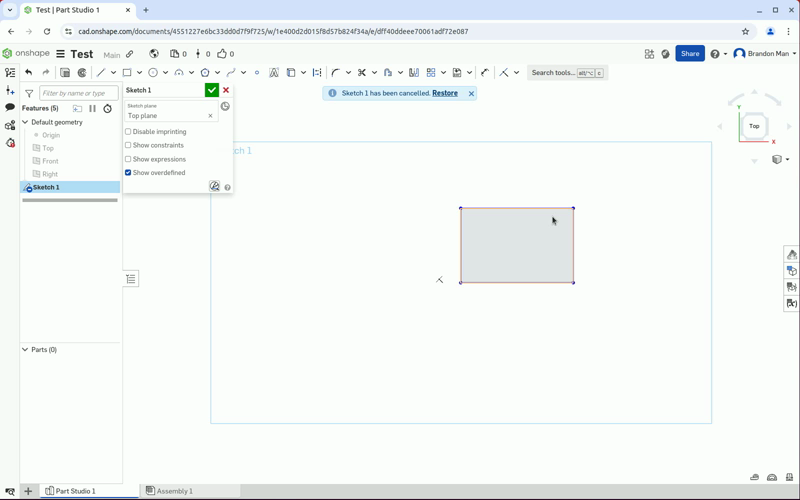
click(552, 216)
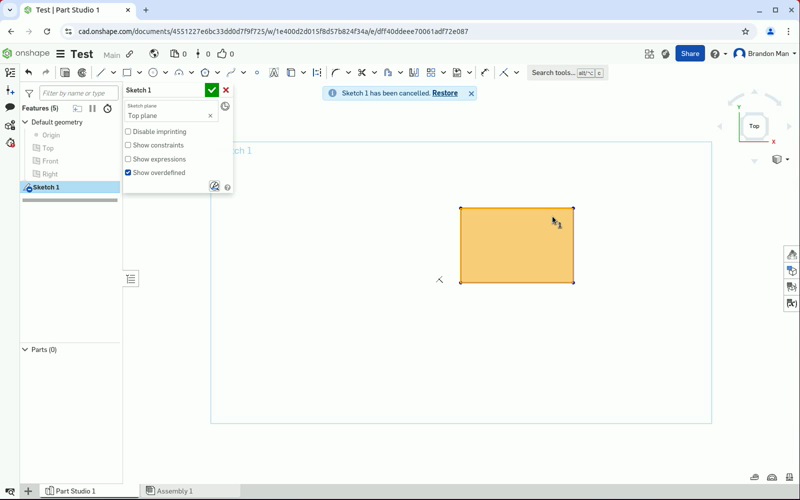
mouse_move(73, 352)
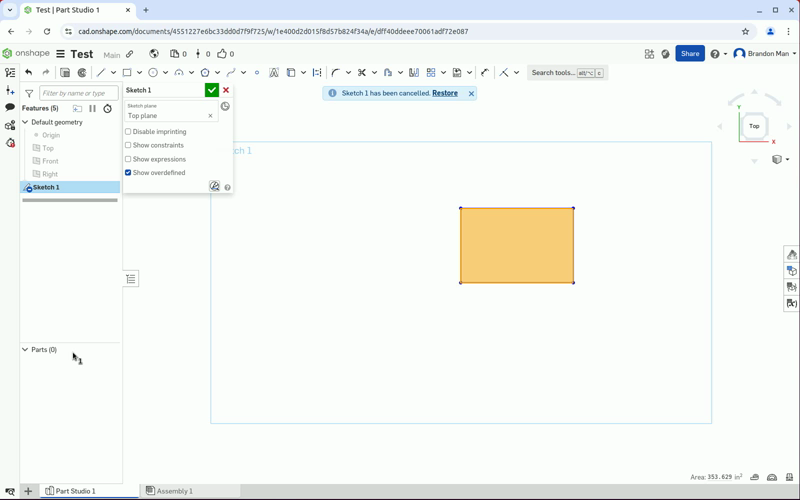
key(shift+y)
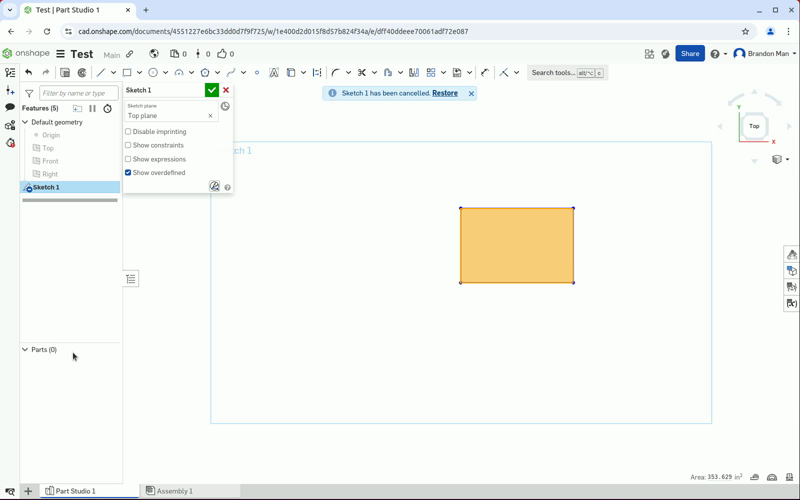
key(shift+e)
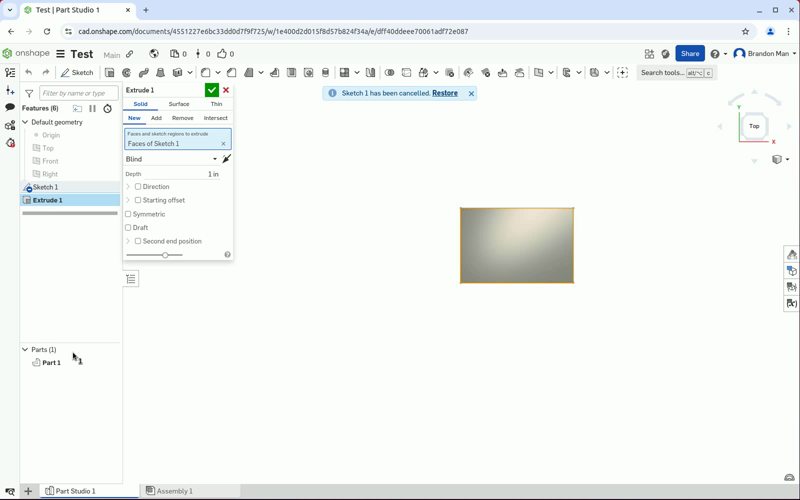
mouse_move(143, 106)
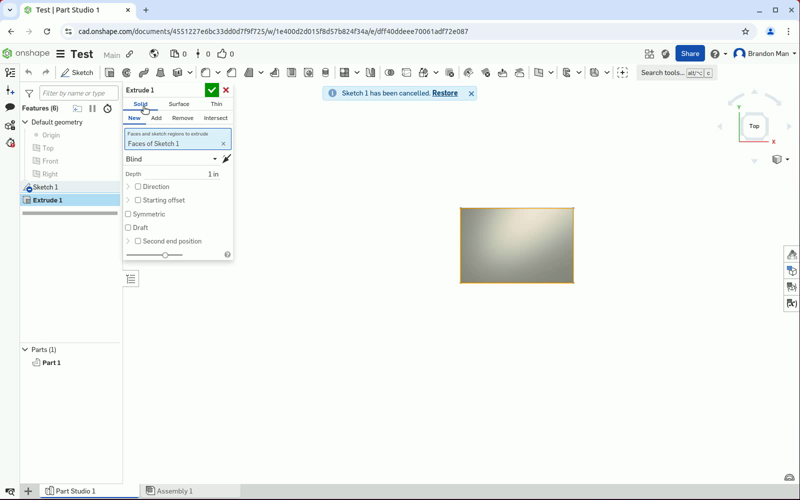
click(143, 106)
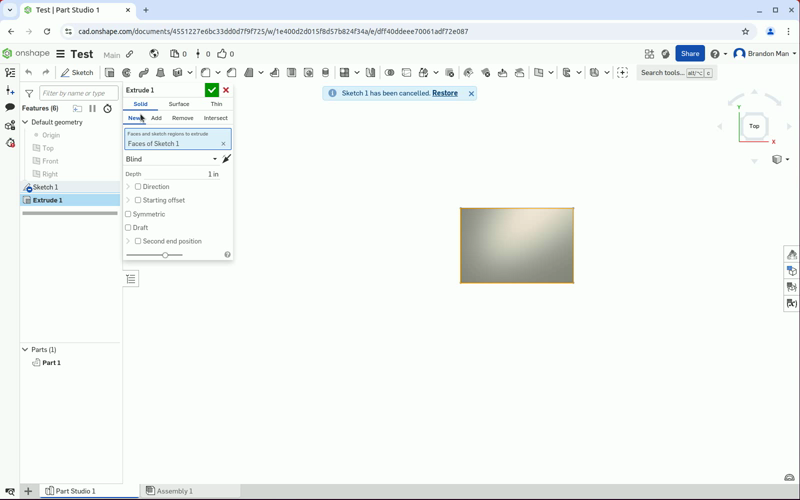
mouse_move(137, 120)
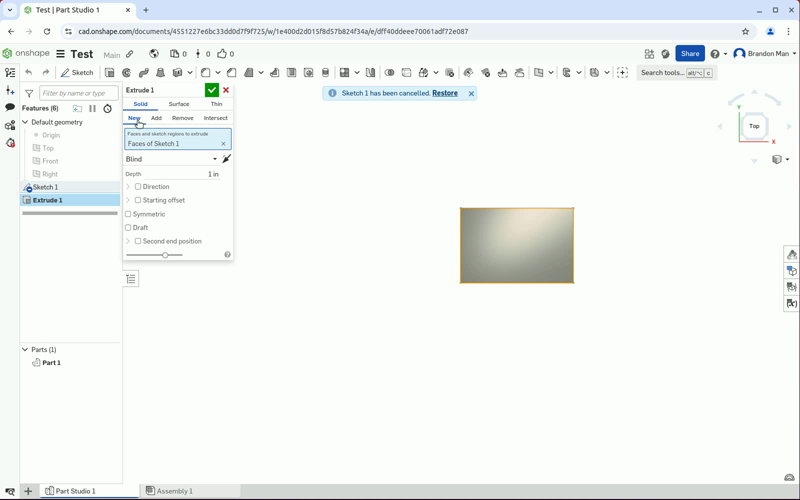
click(137, 120)
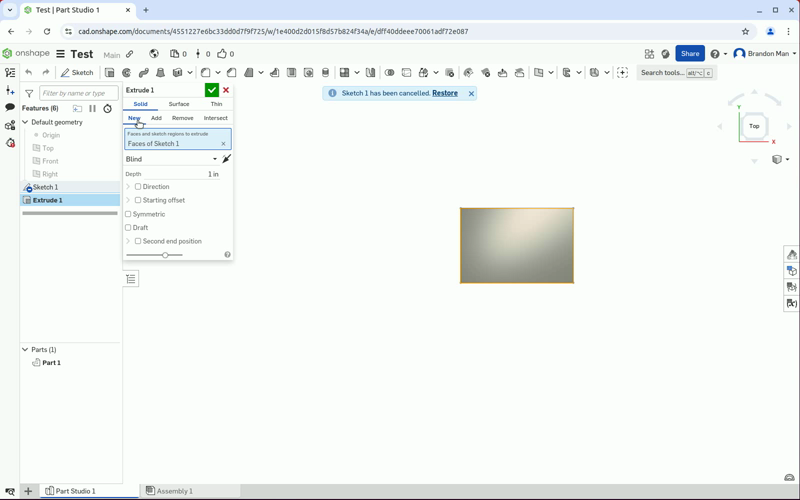
key(tab, 4)
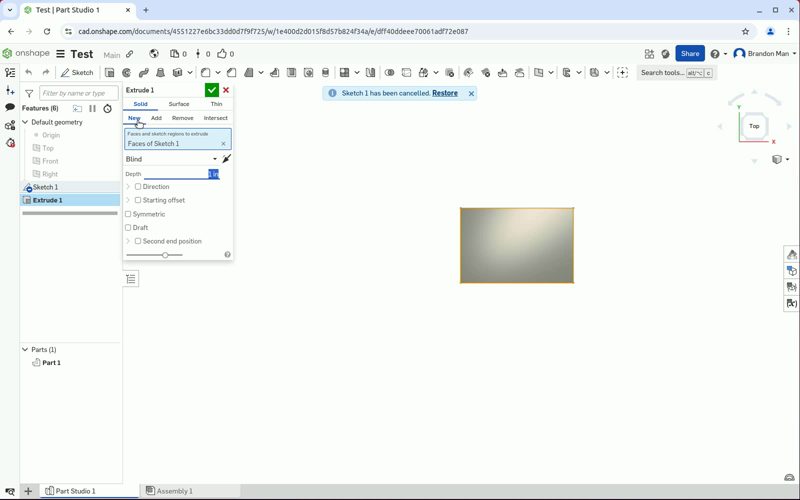
text(3.851)
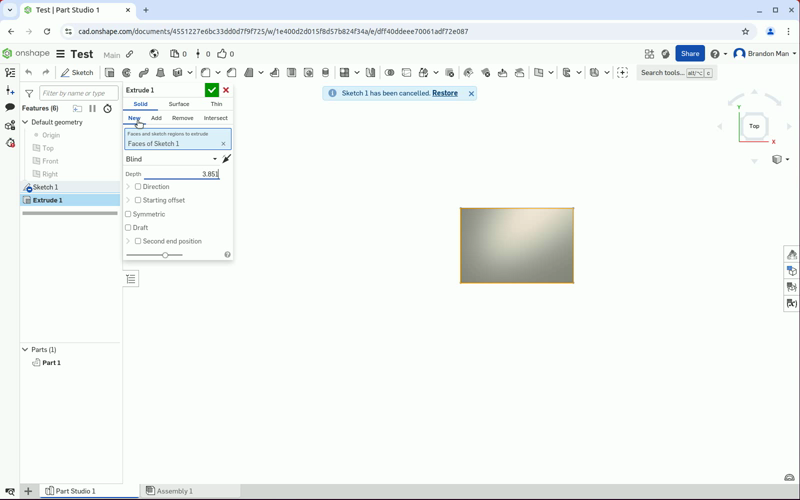
key(enter)
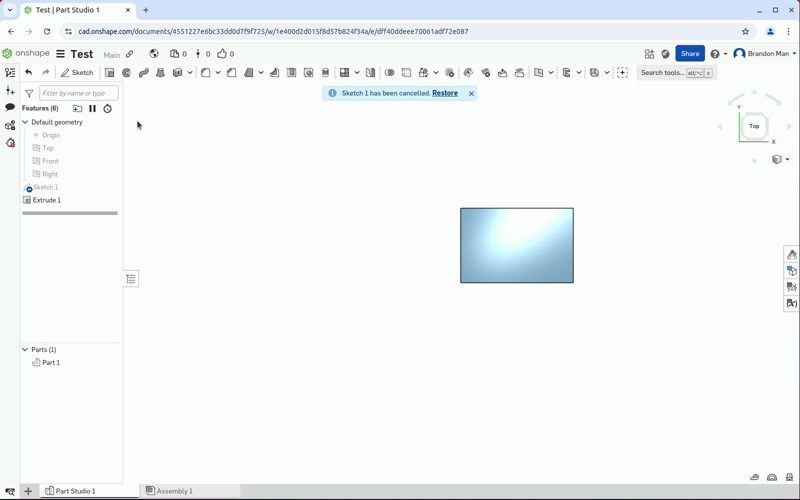
key(shift+h)
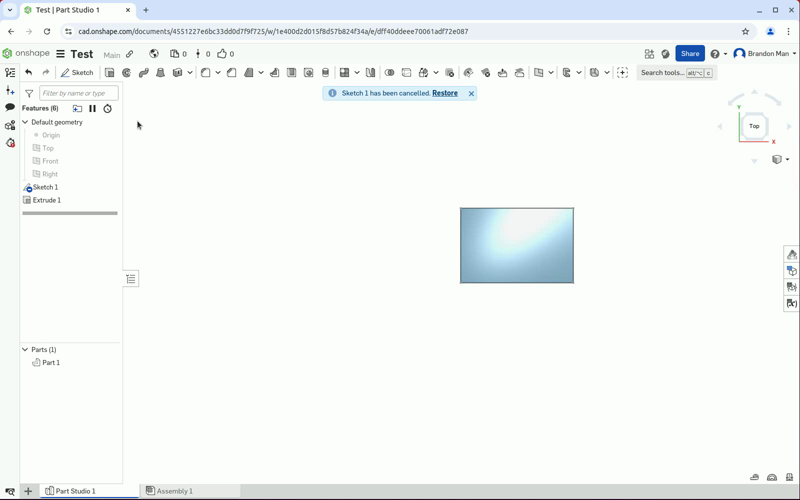
key(shift+h)
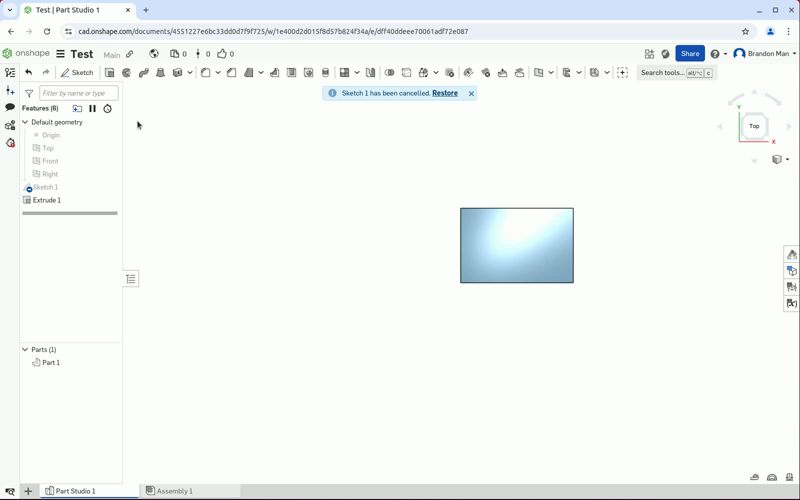
mouse_move(73, 189)
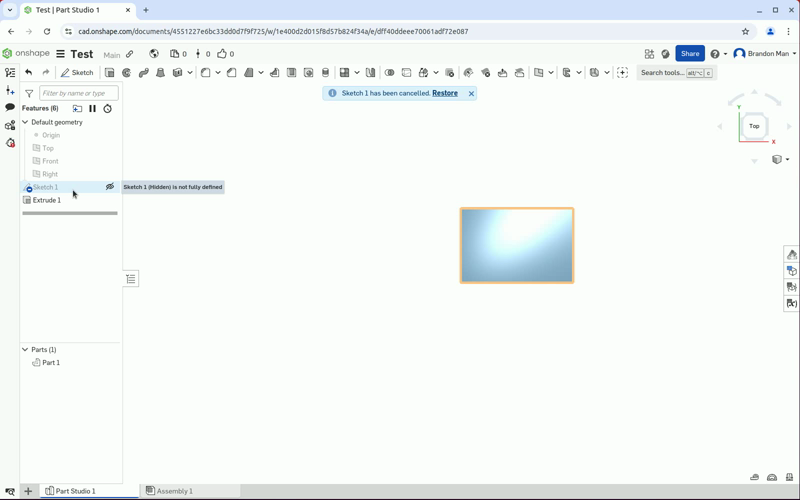
click(73, 189)
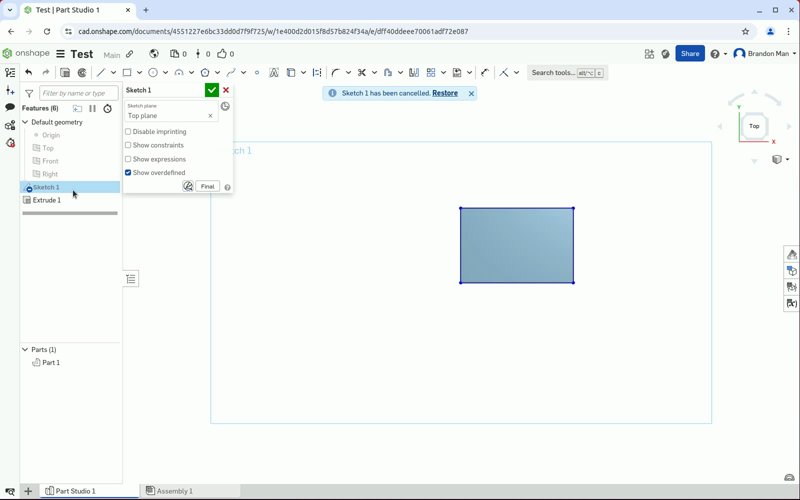
mouse_move(229, 92)
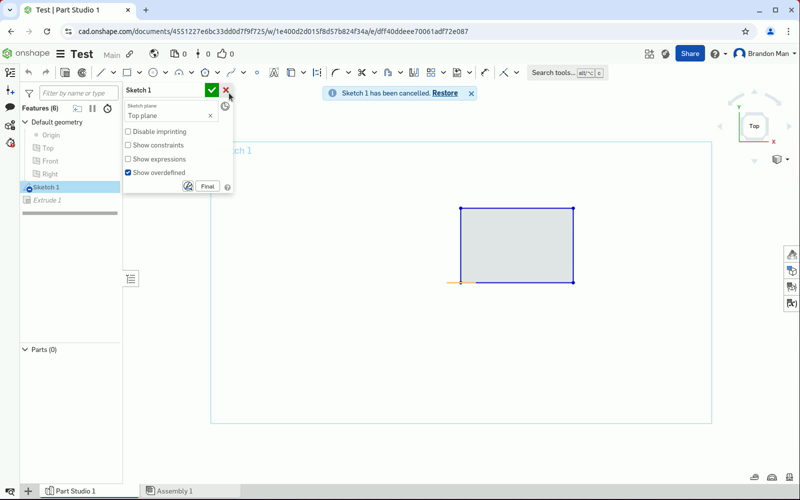
click(229, 92)
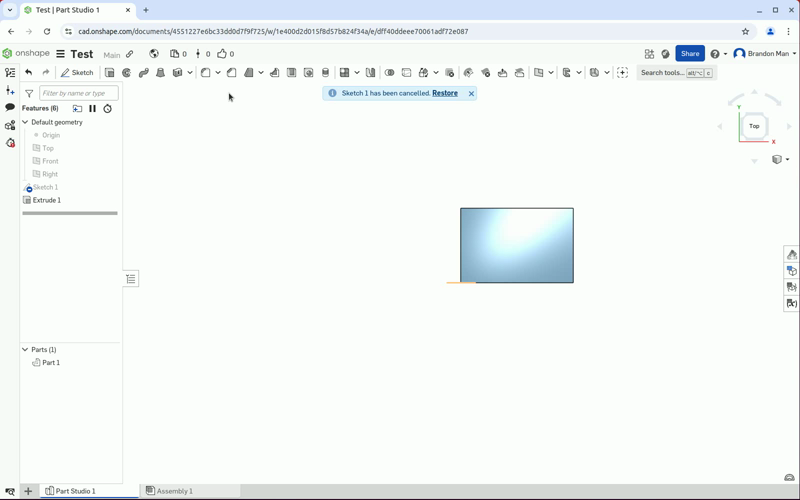
mouse_move(73, 352)
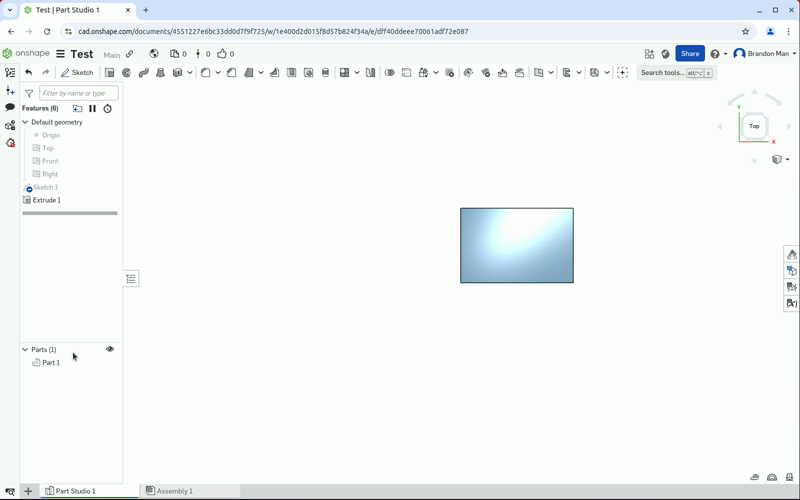
key(y)
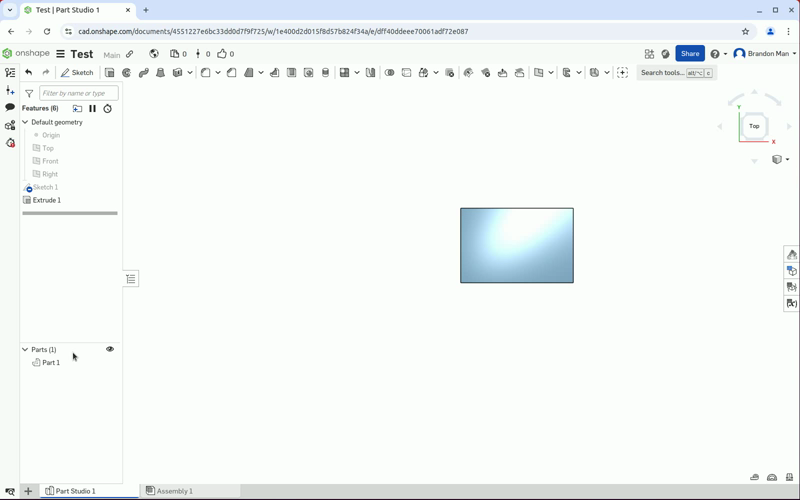
key(shift+p)
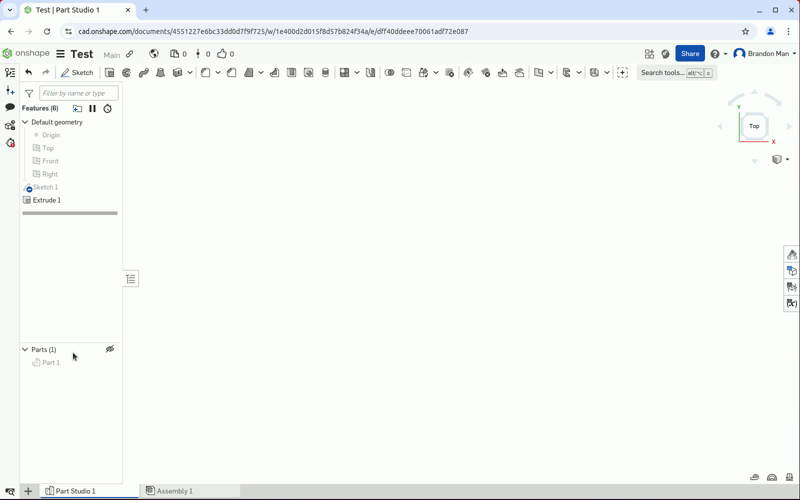
key(space)
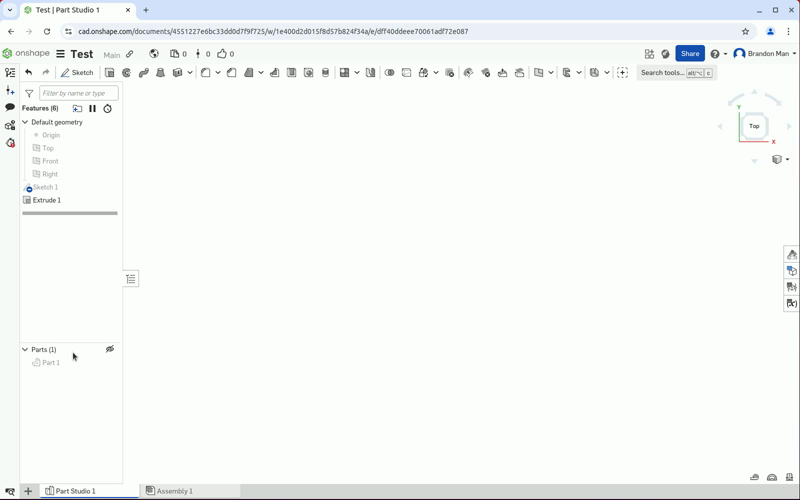
key_down(shift)
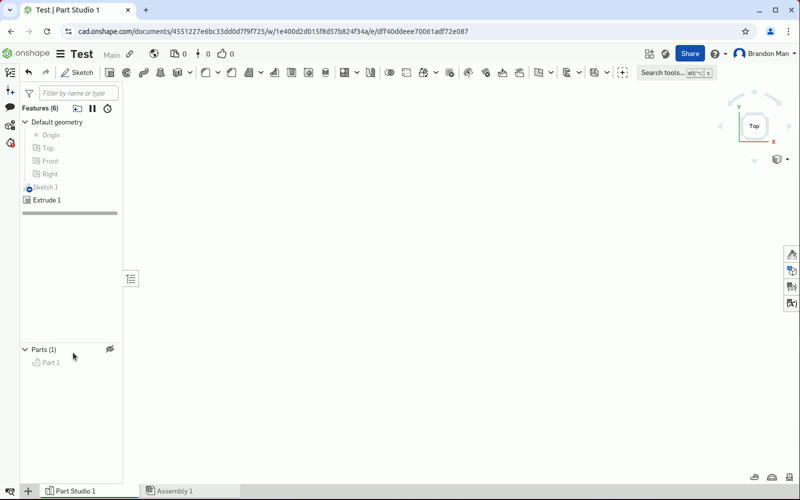
key(up)
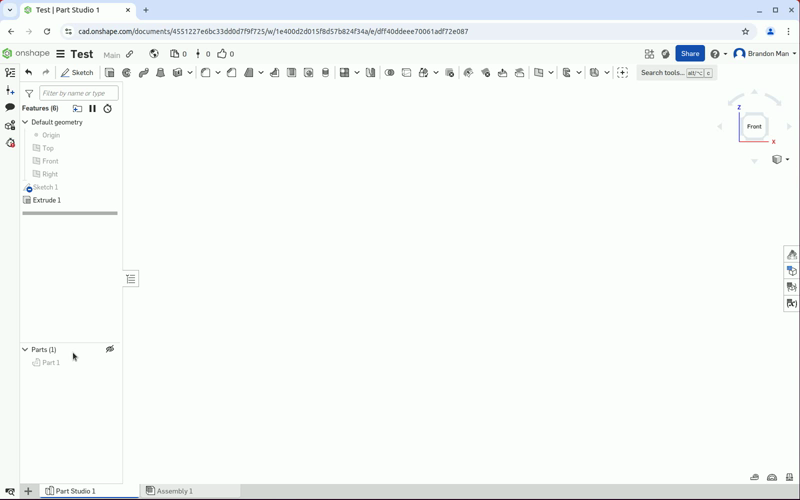
key_up(shift)
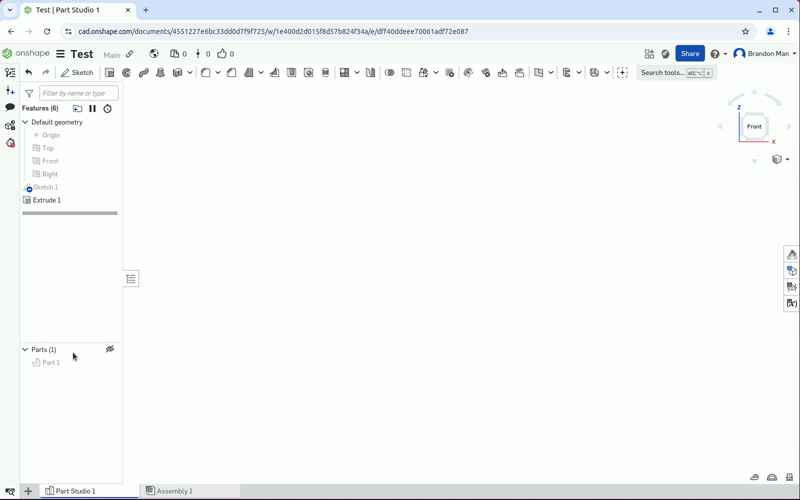
key(space)
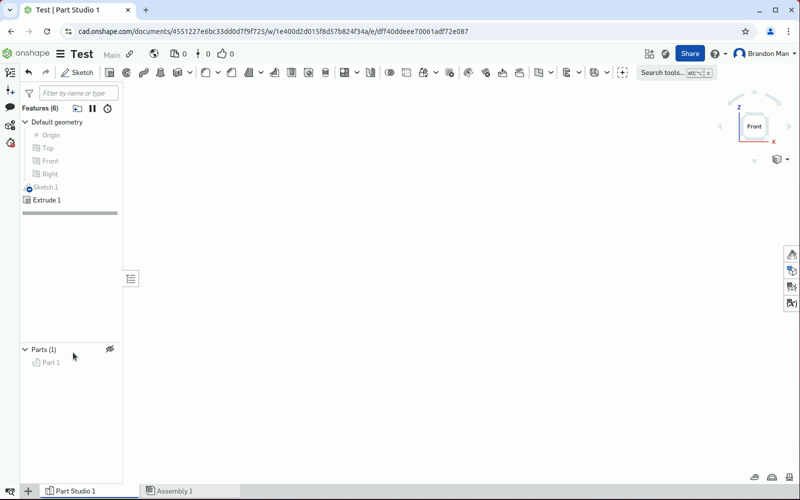
key_down(shift)
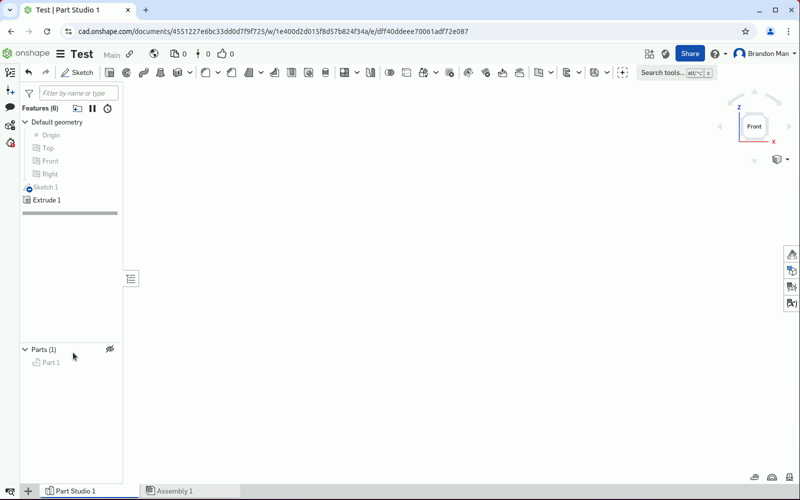
key(left)
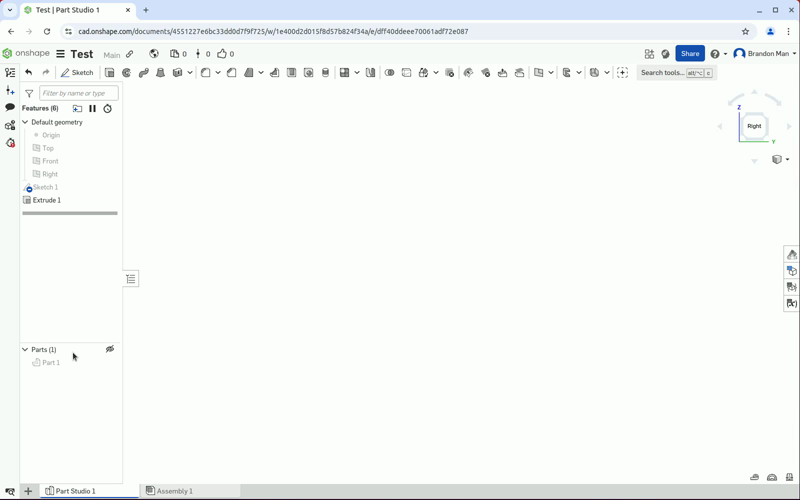
key_up(shift)
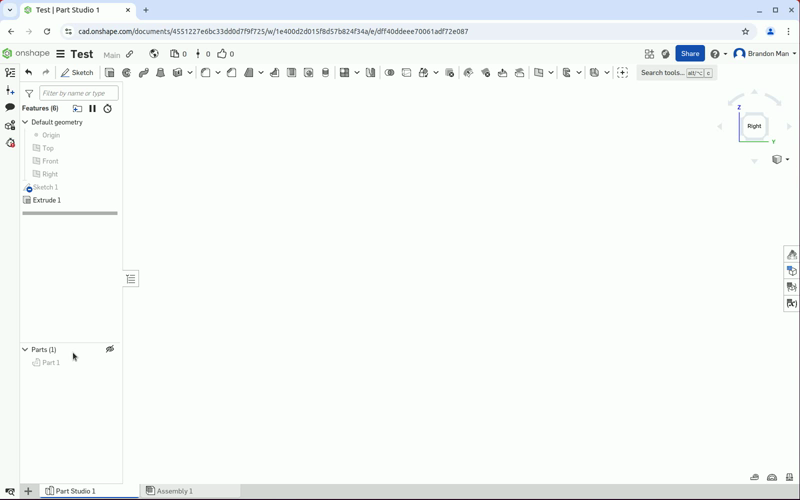
mouse_move(73, 352)
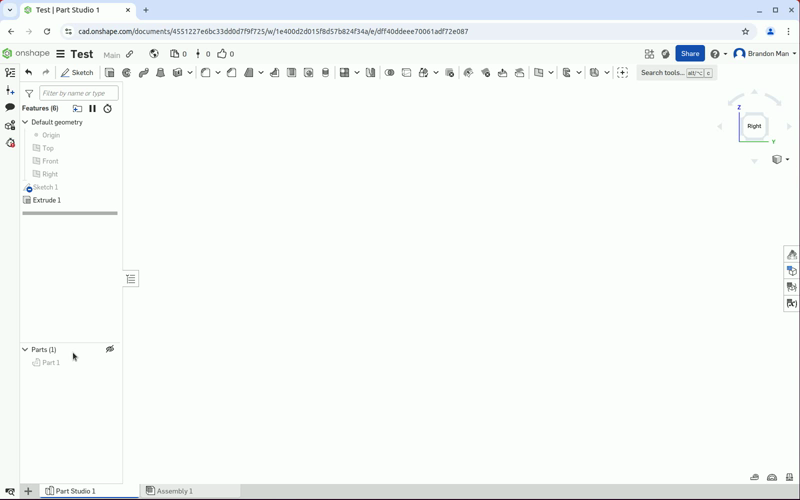
key(shift+y)
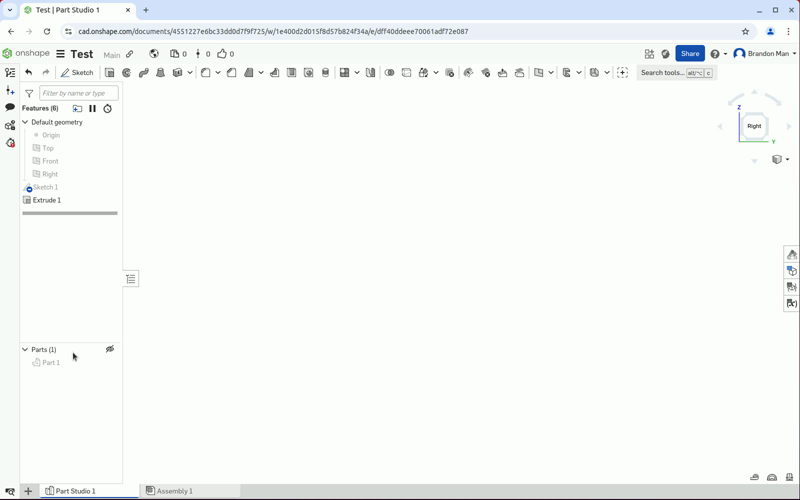
key(shift+s)
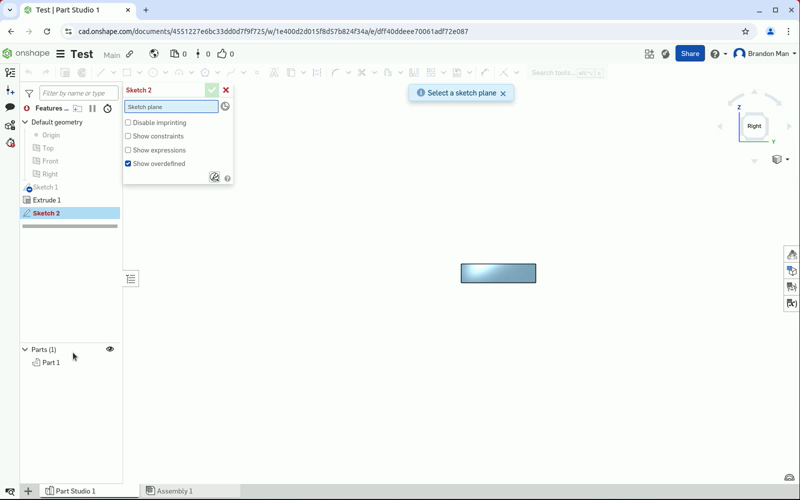
mouse_move(73, 176)
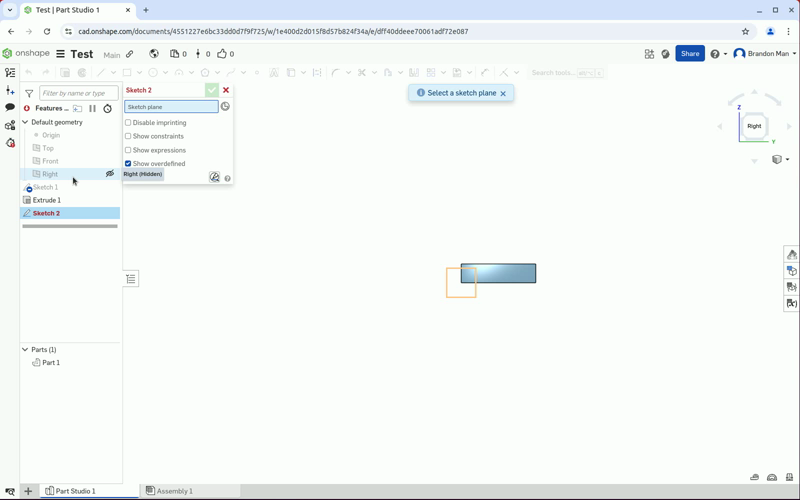
click(73, 176)
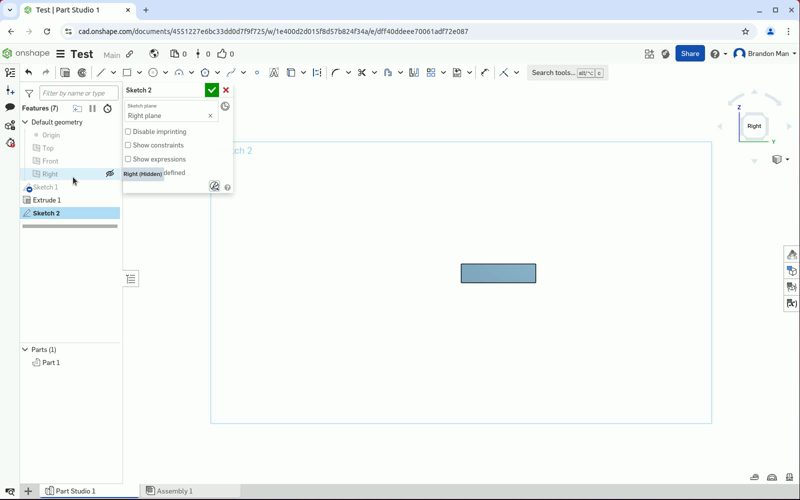
mouse_move(73, 352)
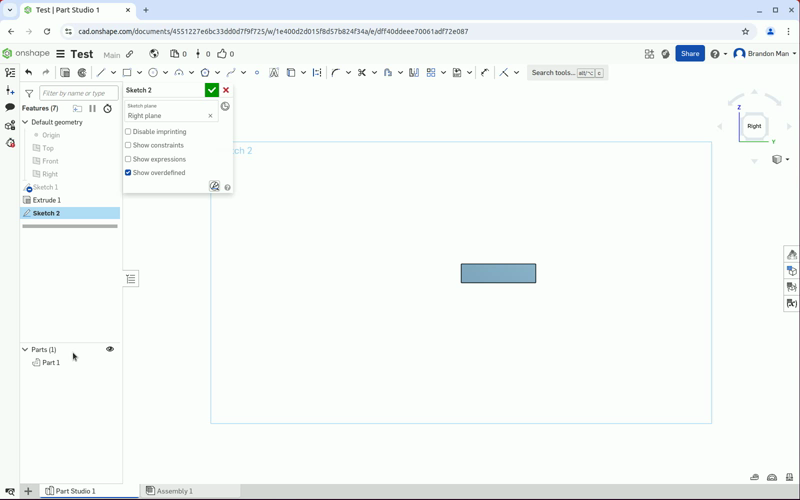
key(y)
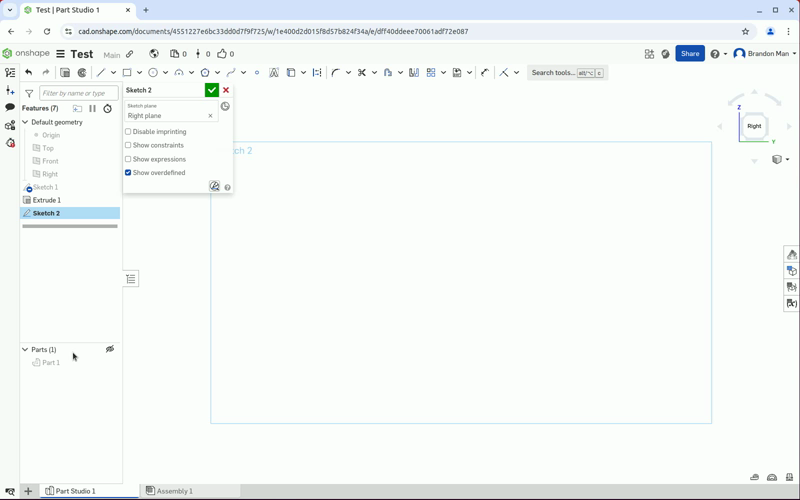
key(l)
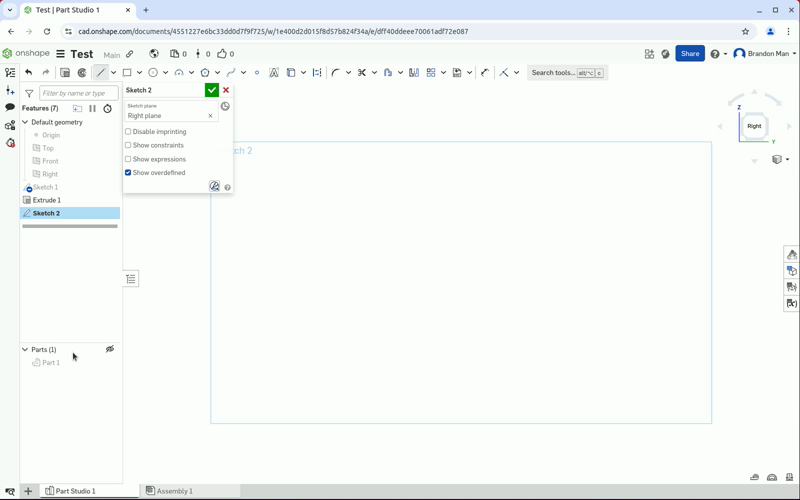
key_down(shift)
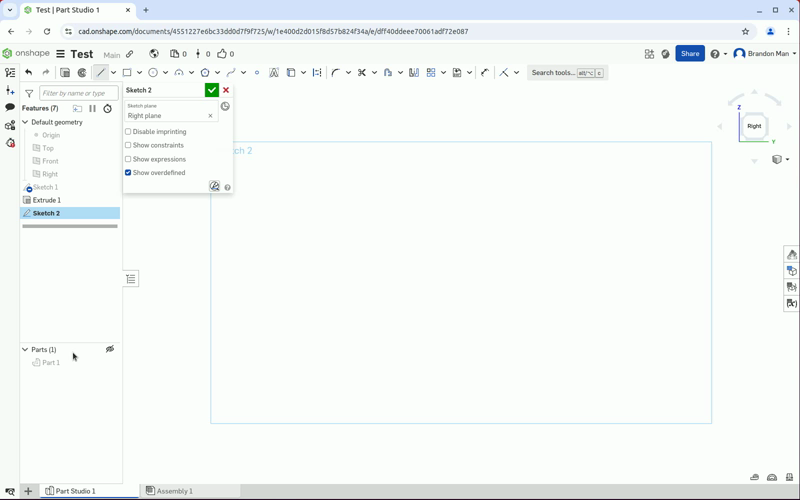
mouse_move(460, 264)
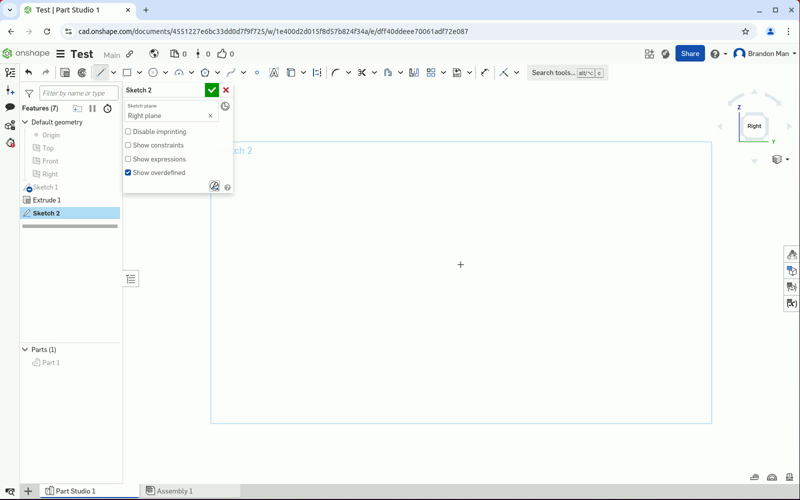
click(460, 264)
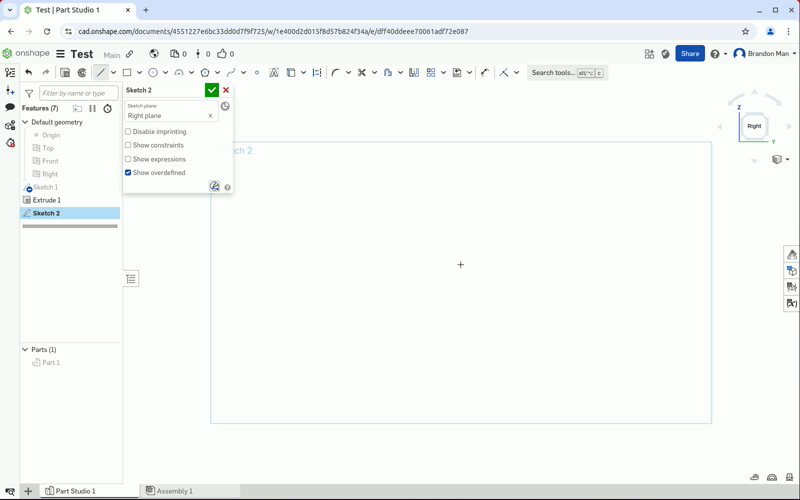
key_up(shift)
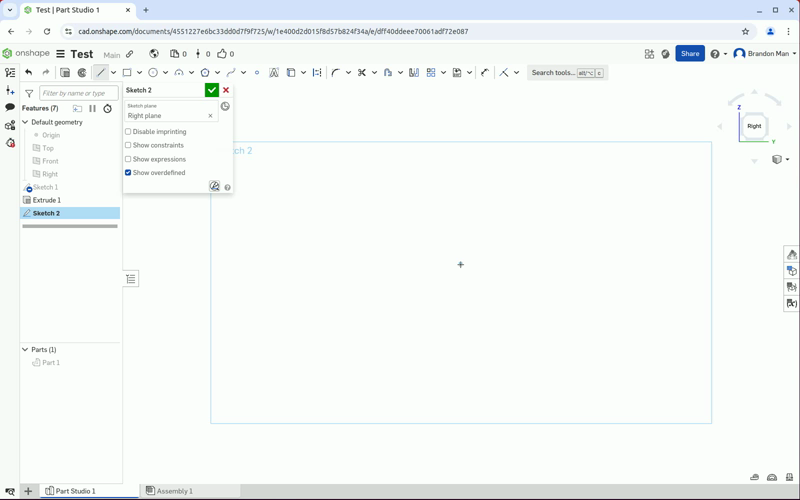
key_down(shift)
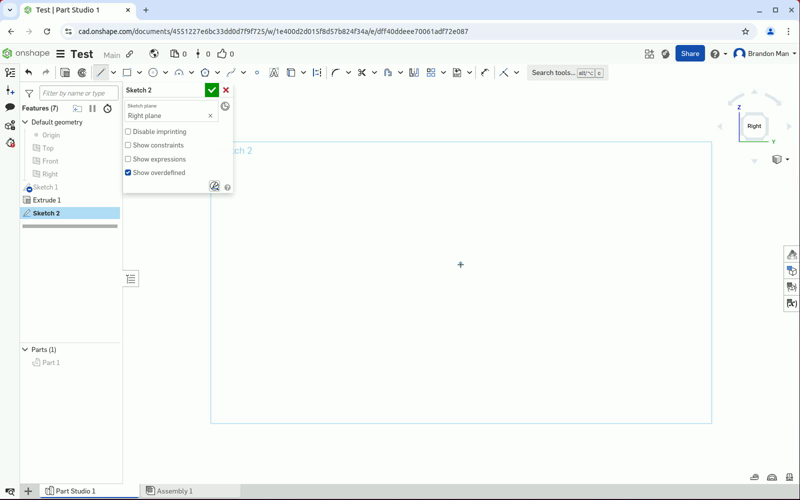
mouse_move(536, 264)
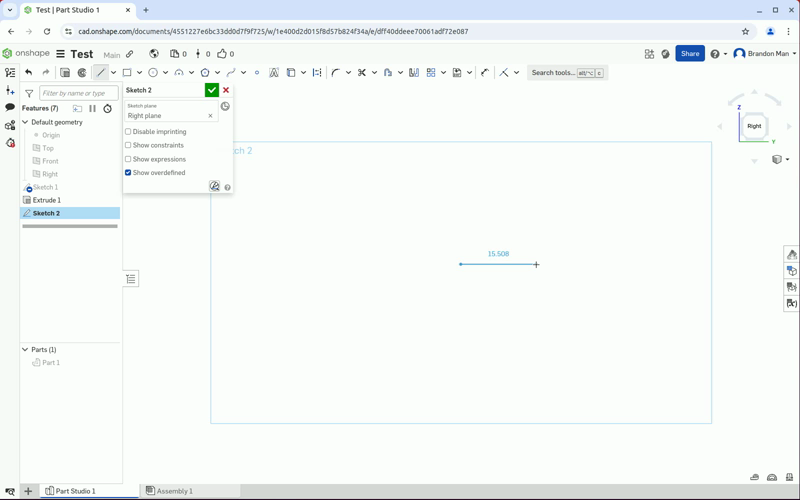
click(536, 264)
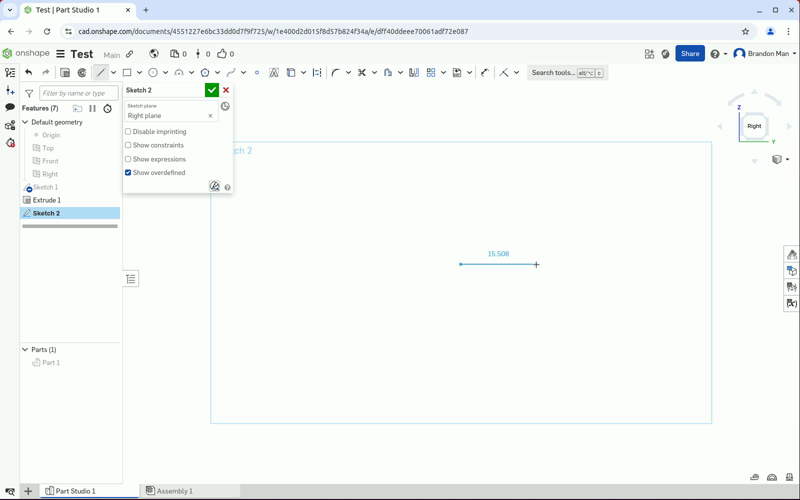
key_up(shift)
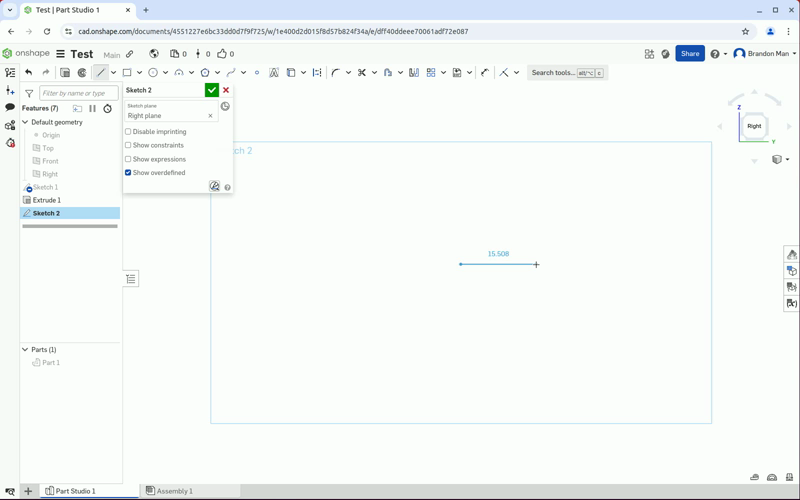
key_down(shift)
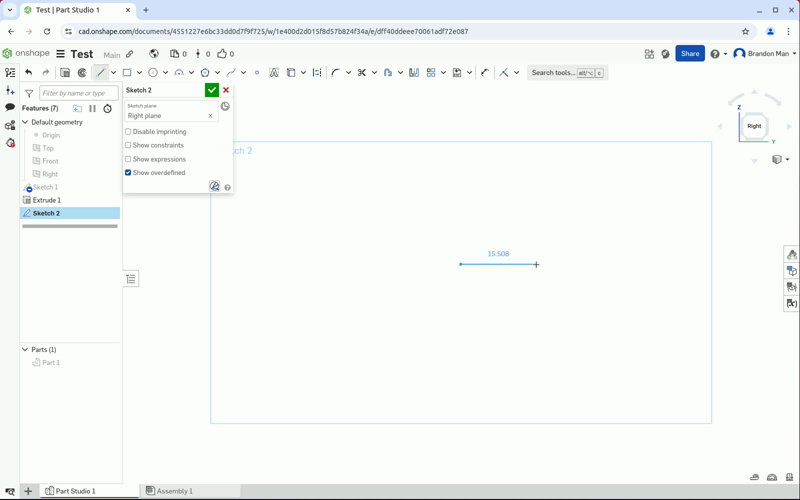
mouse_move(566, 264)
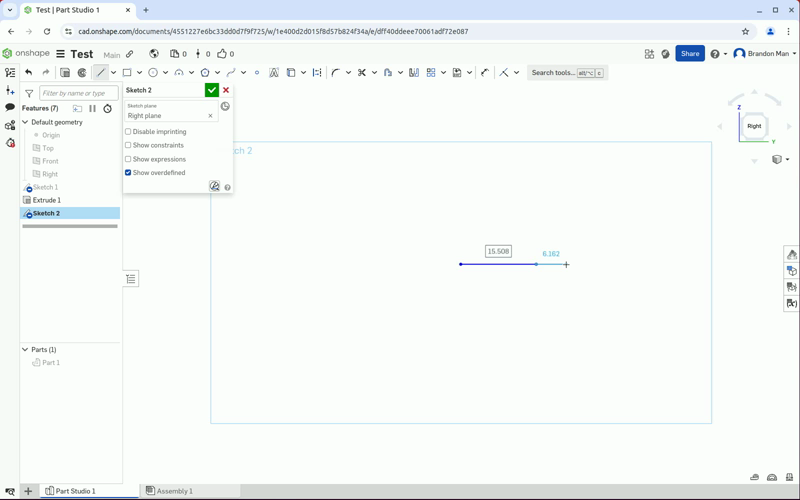
mouse_move(536, 245)
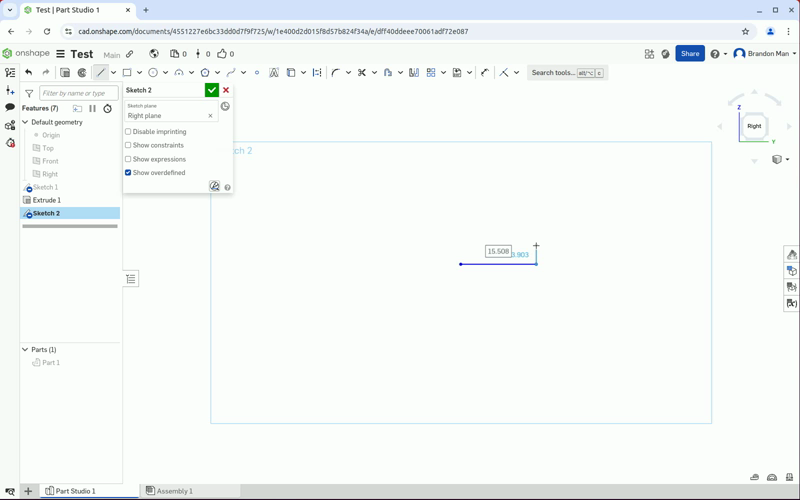
click(536, 245)
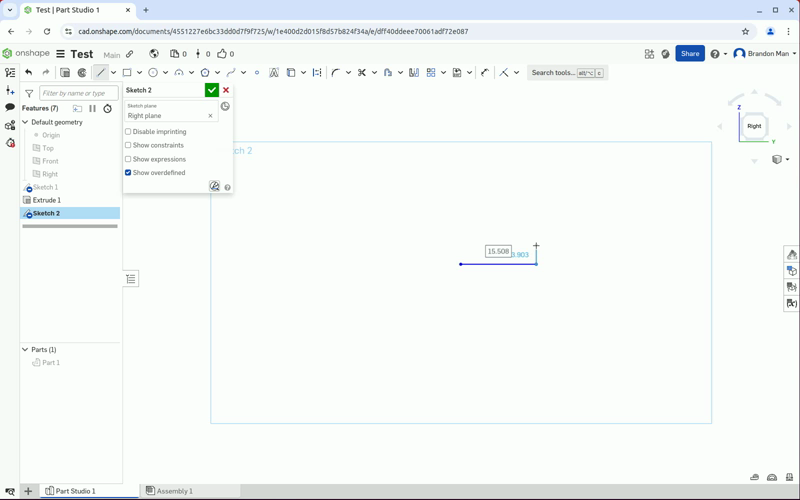
key_up(shift)
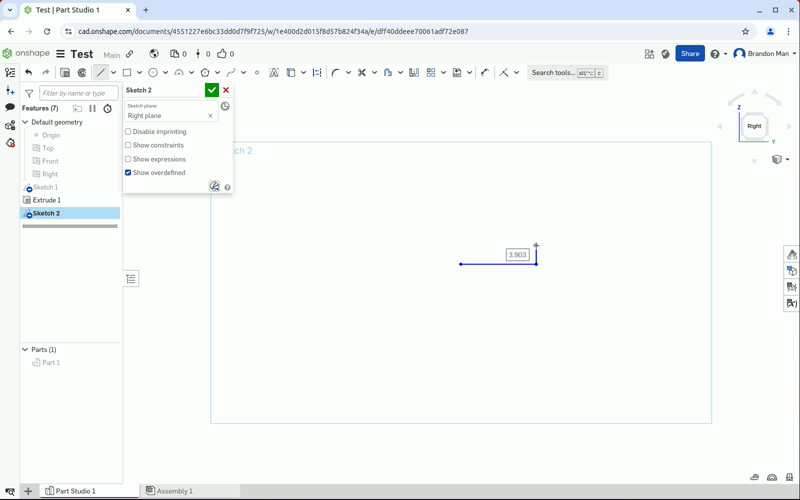
key(esc)
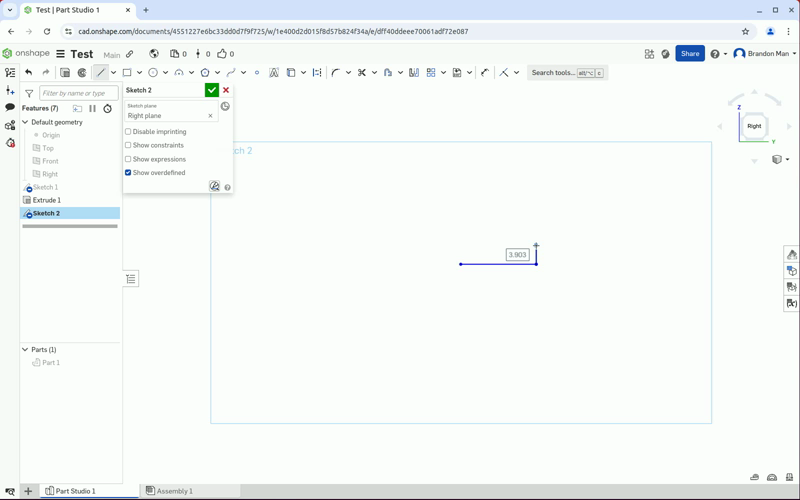
key(a)
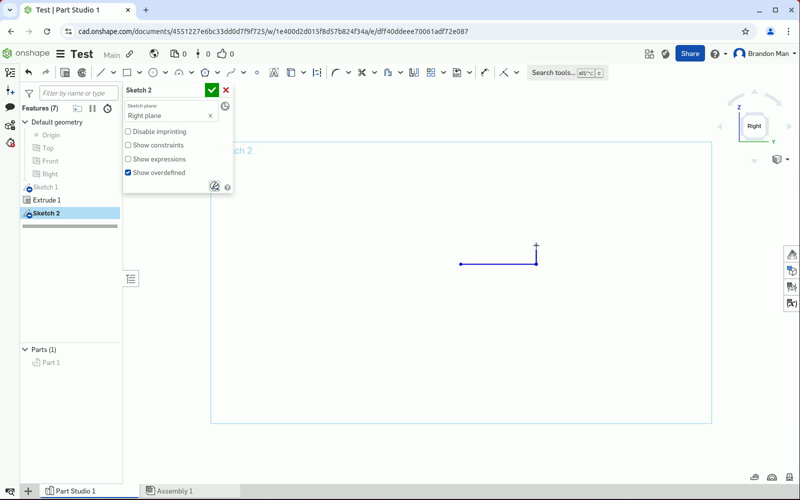
mouse_move(536, 245)
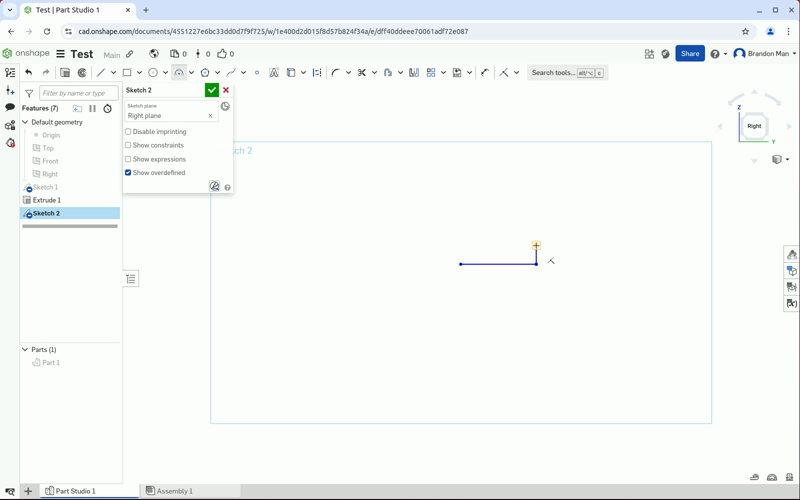
click(536, 245)
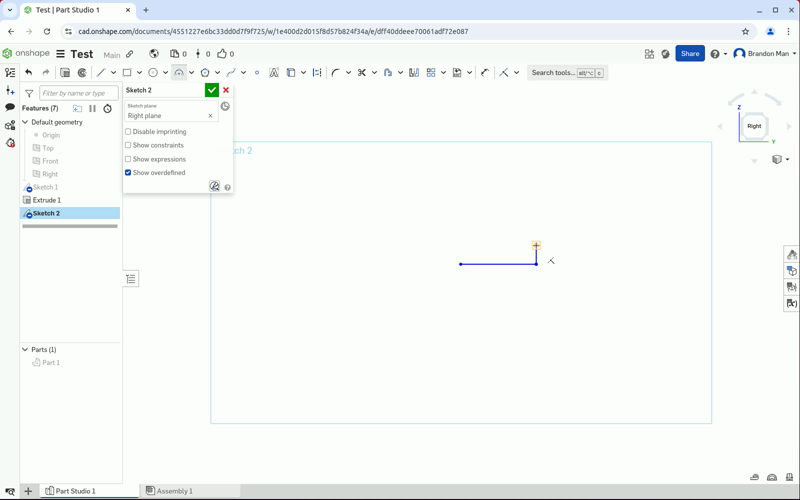
key_down(shift)
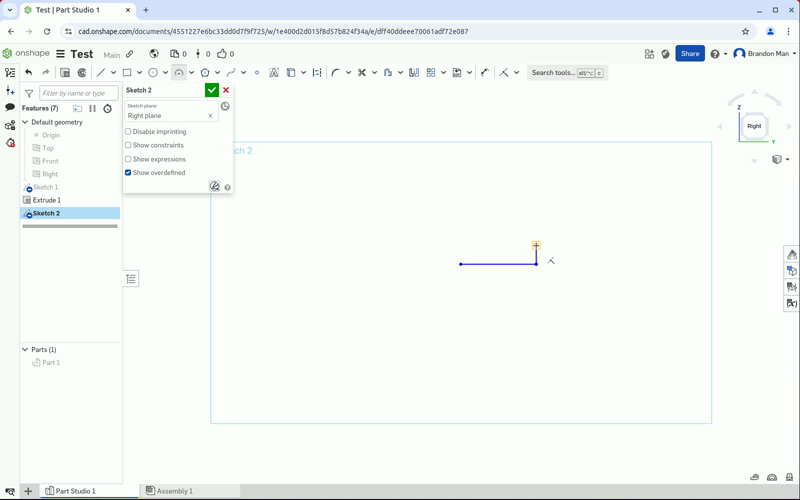
mouse_move(460, 245)
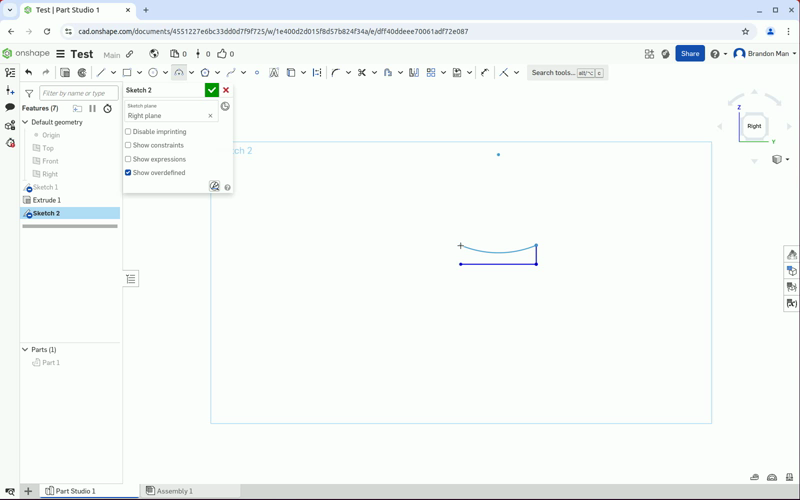
click(460, 245)
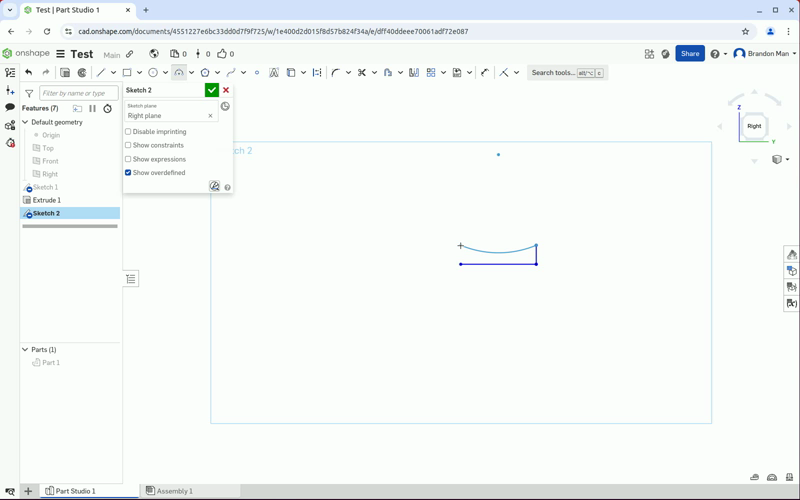
mouse_move(498, 207)
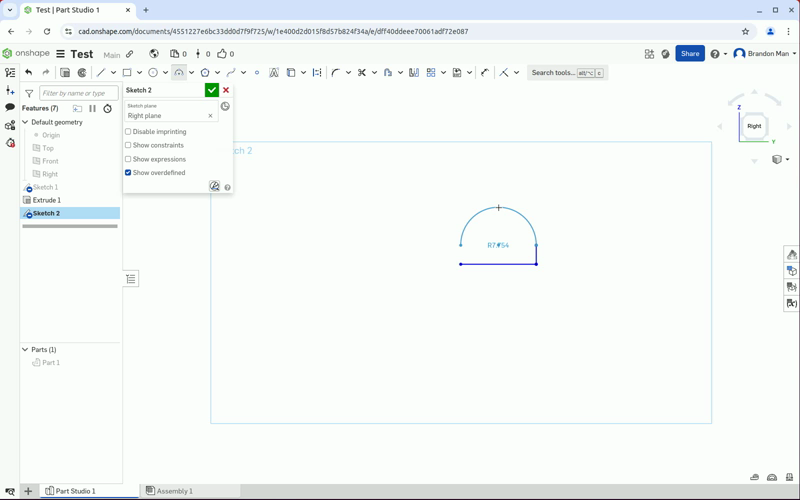
click(498, 207)
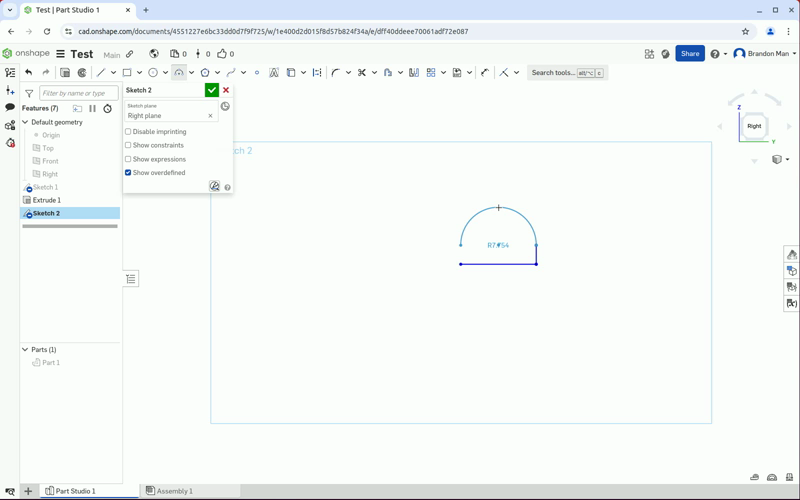
key_up(shift)
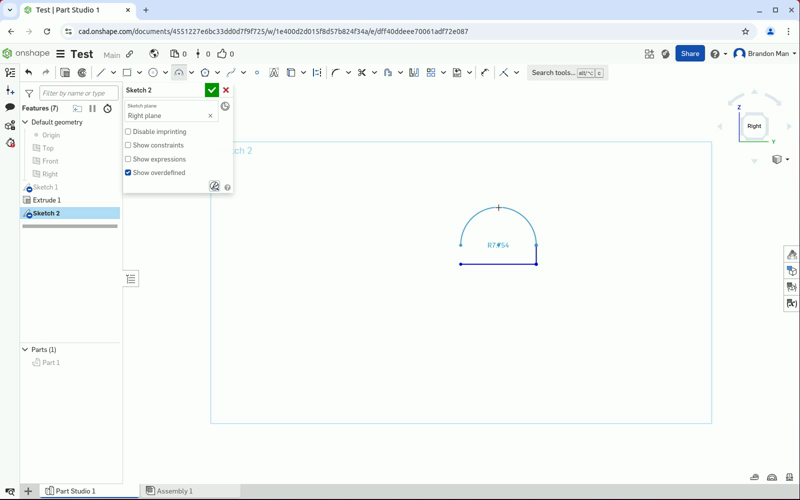
key(esc)
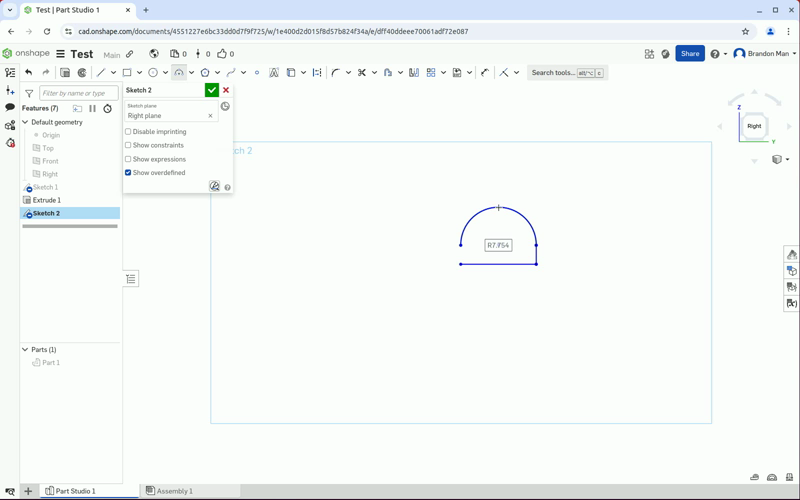
key(l)
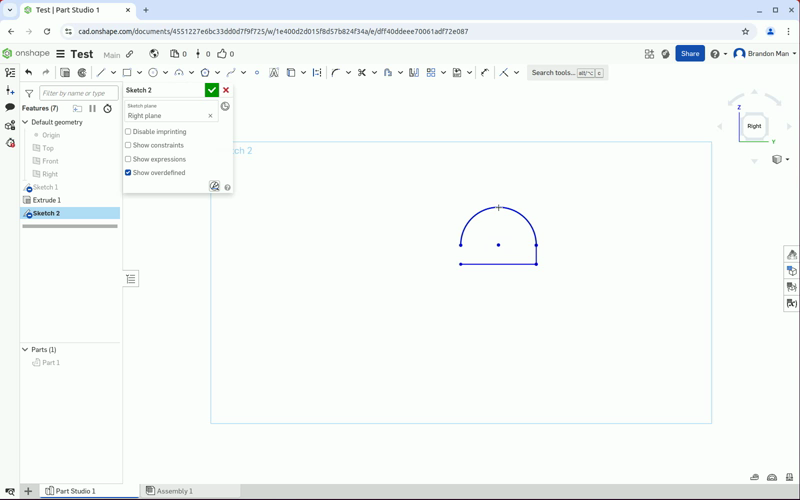
mouse_move(460, 245)
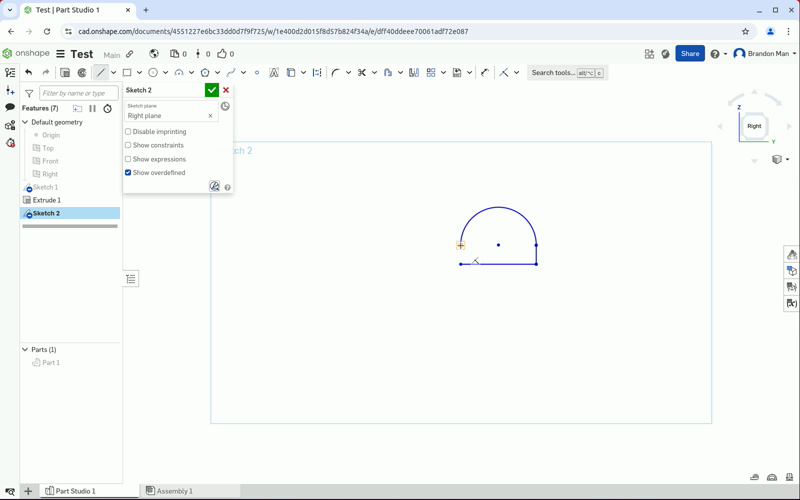
click(460, 245)
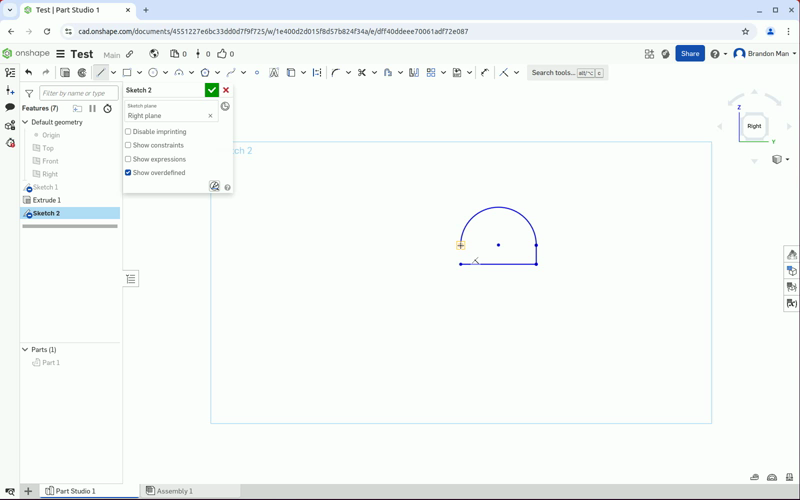
mouse_move(490, 245)
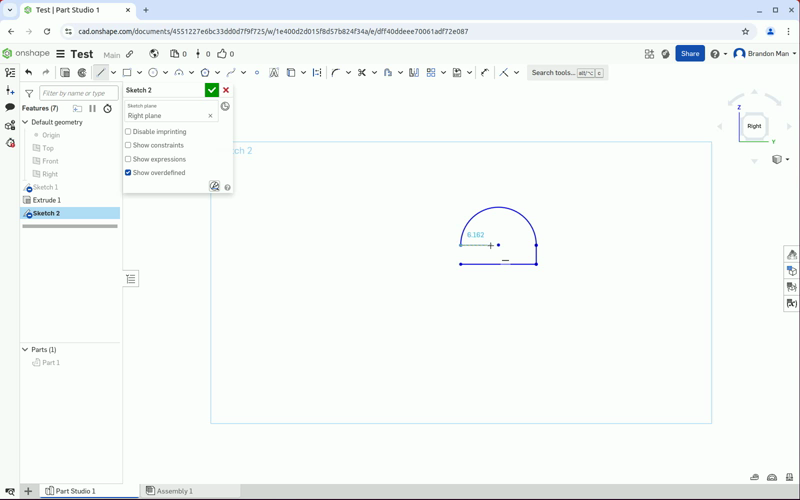
key_down(shift)
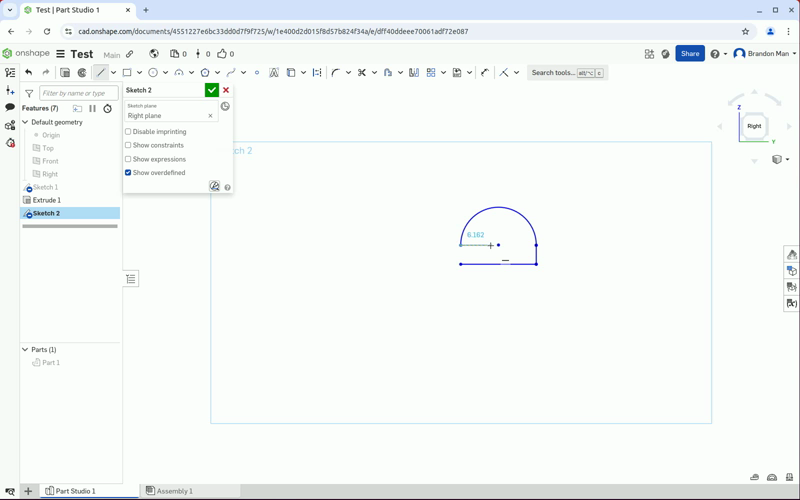
mouse_move(460, 264)
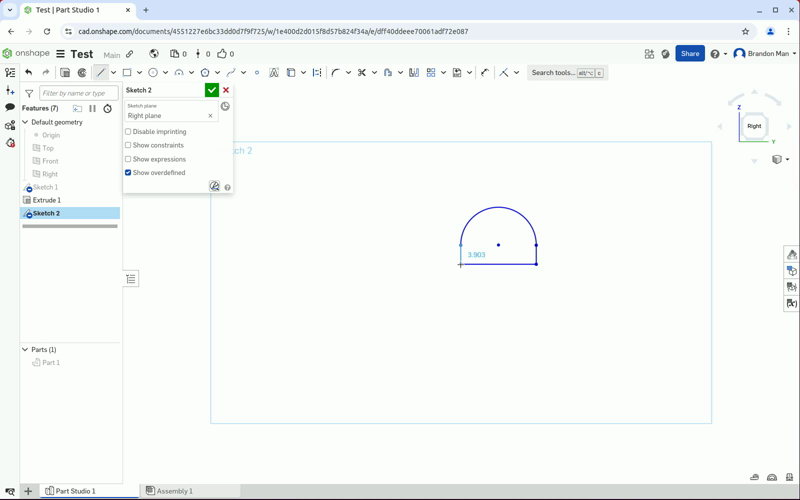
key_up(shift)
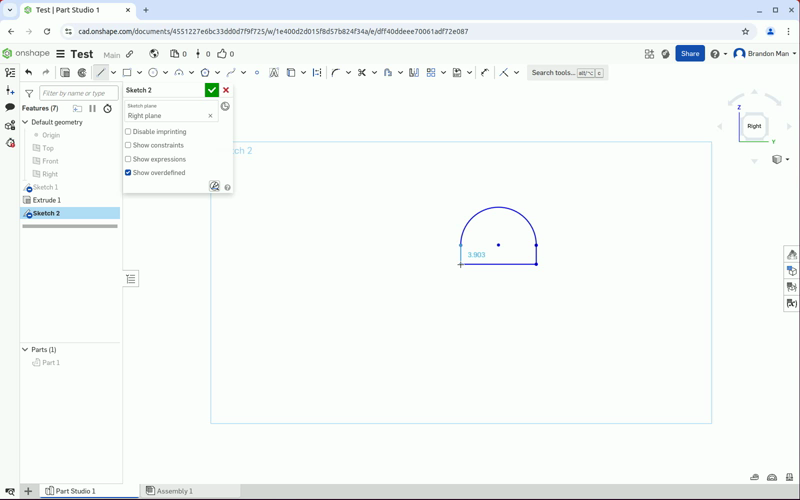
click(460, 264)
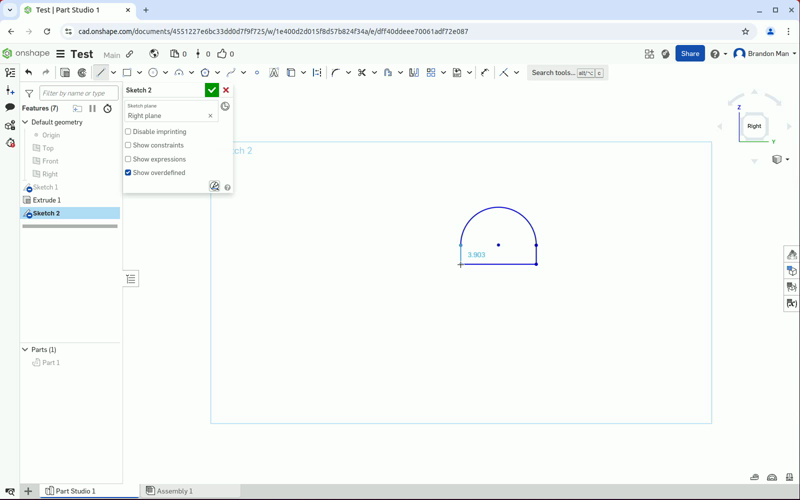
key(esc)
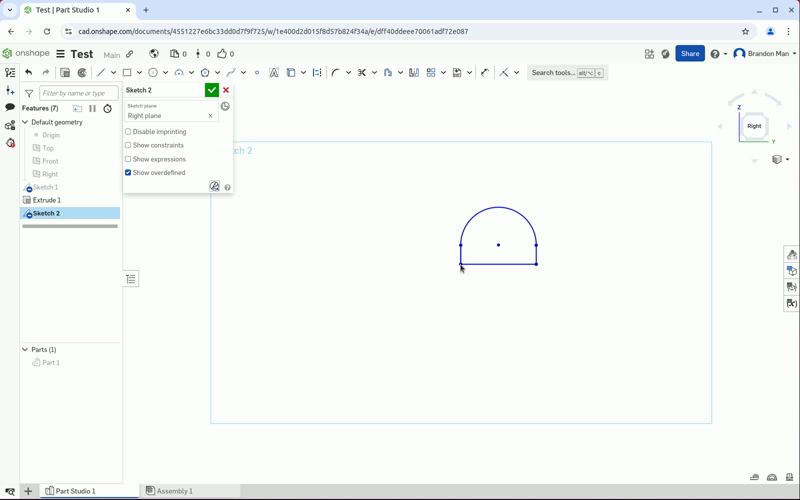
mouse_move(492, 244)
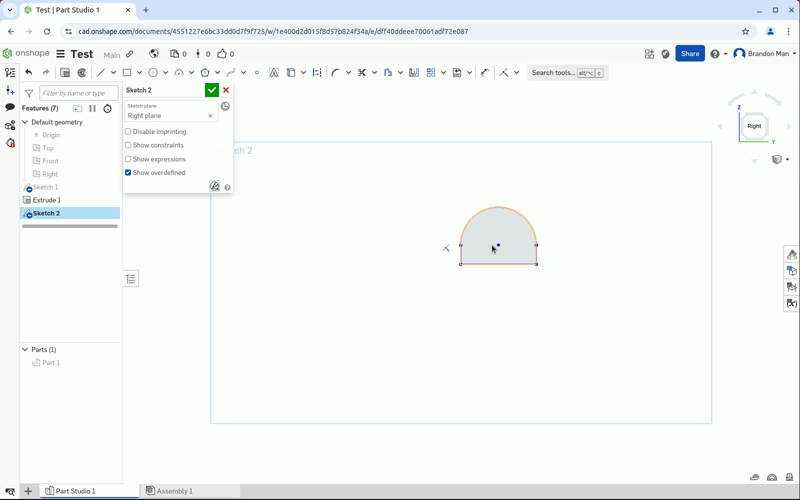
click(492, 244)
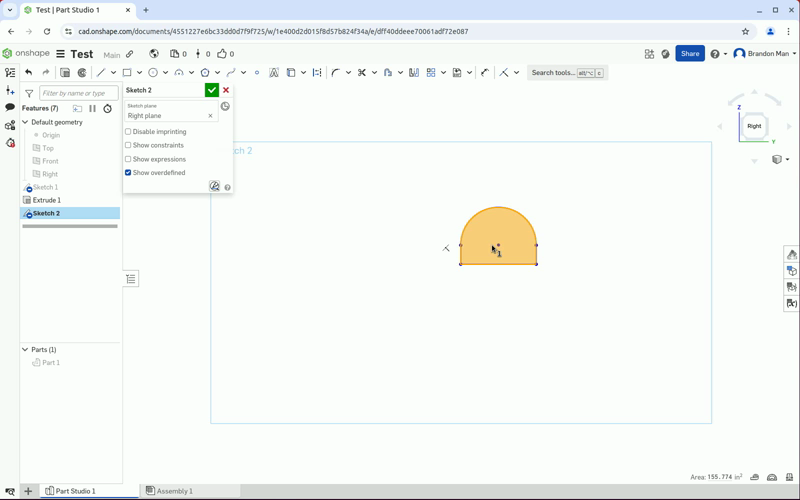
mouse_move(73, 352)
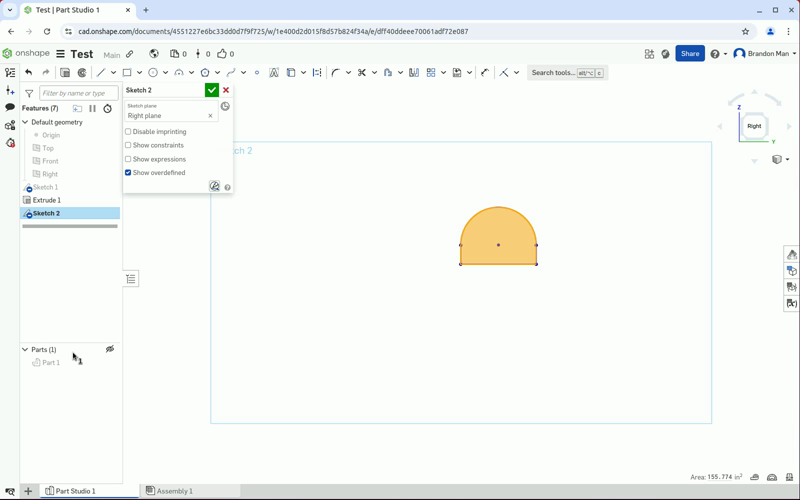
key(shift+y)
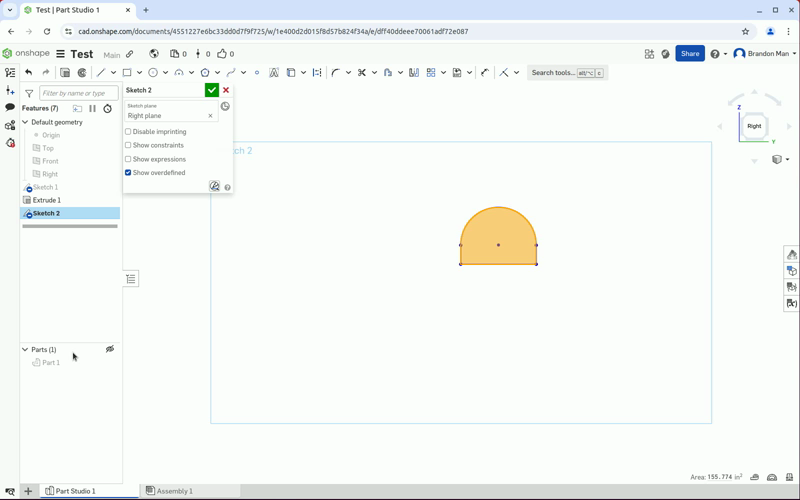
key(shift+e)
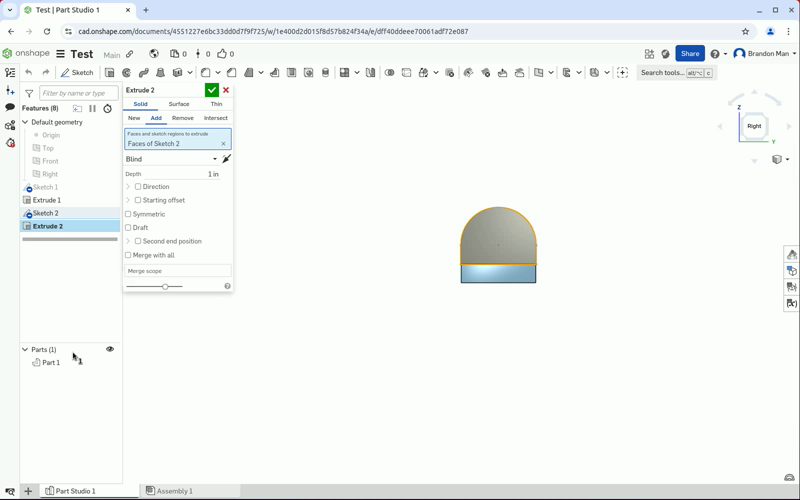
mouse_move(143, 106)
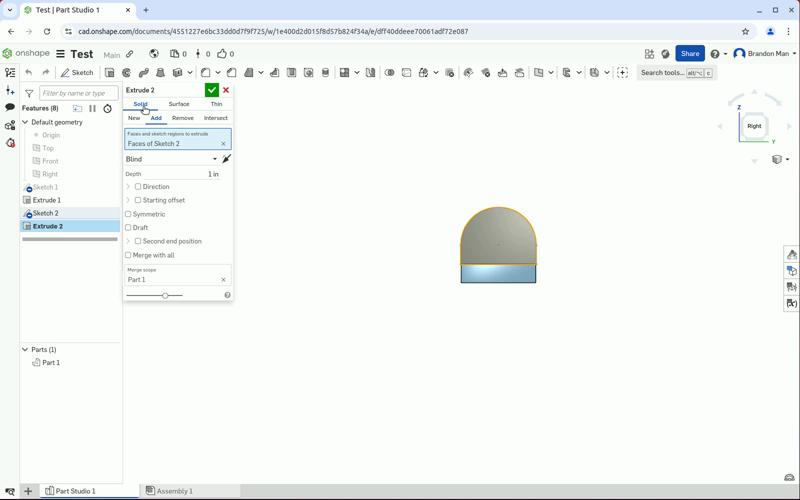
click(143, 106)
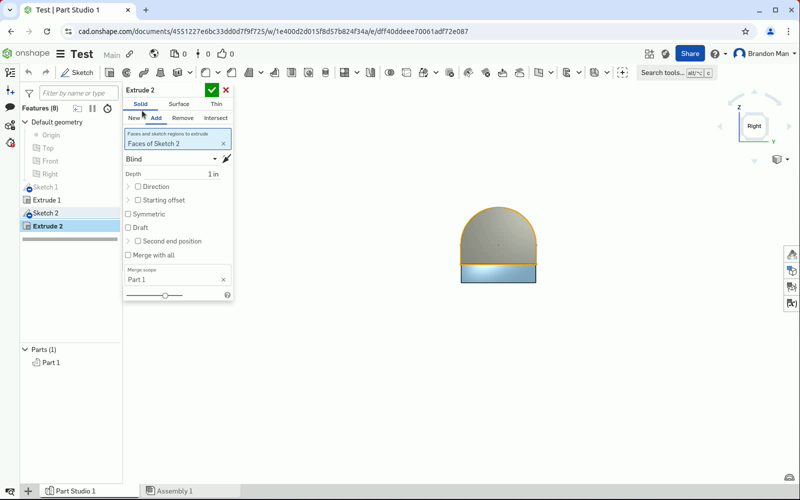
mouse_move(137, 120)
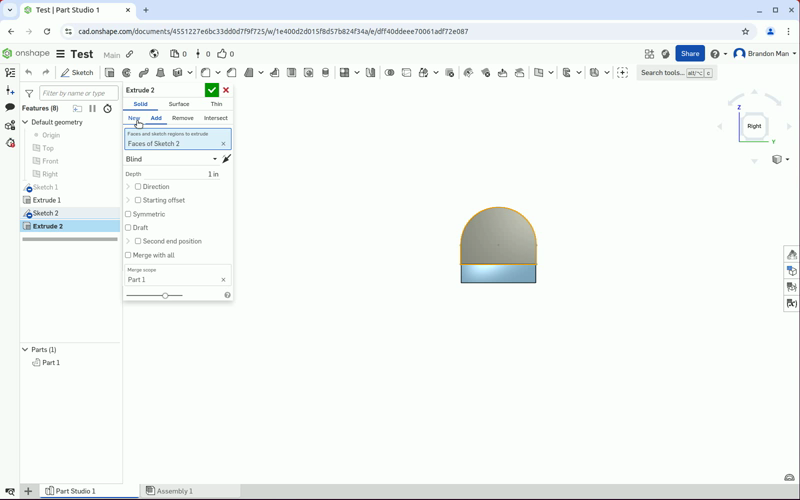
click(137, 120)
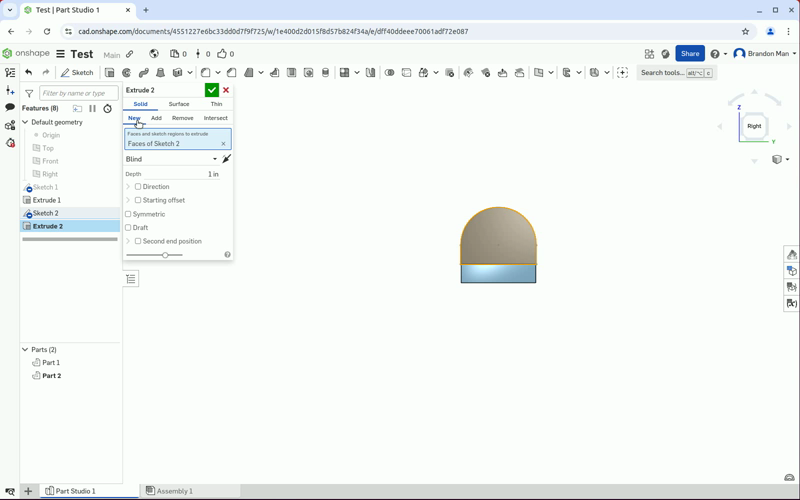
key(tab, 4)
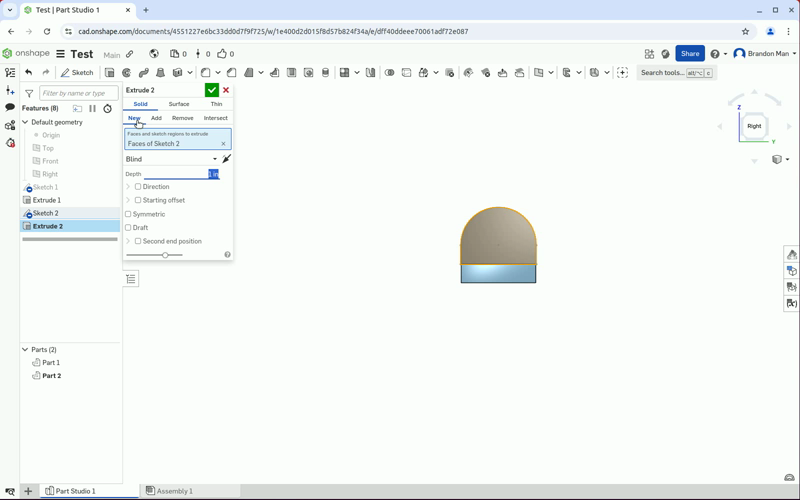
text(3.851)
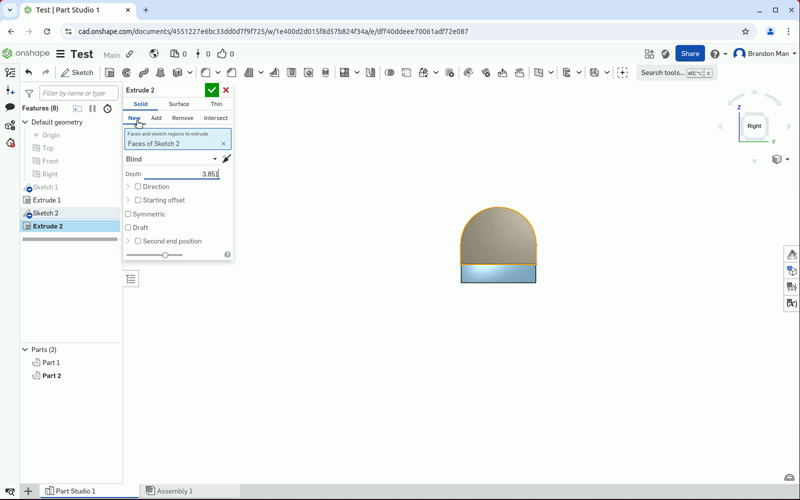
key(enter)
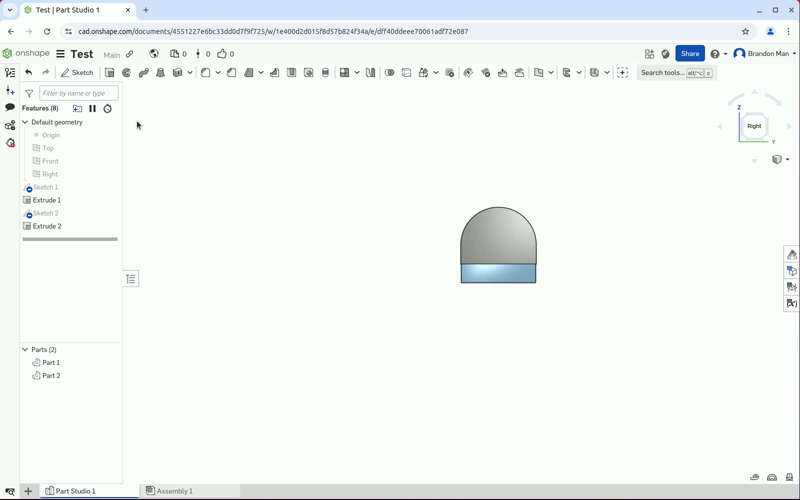
key(shift+h)
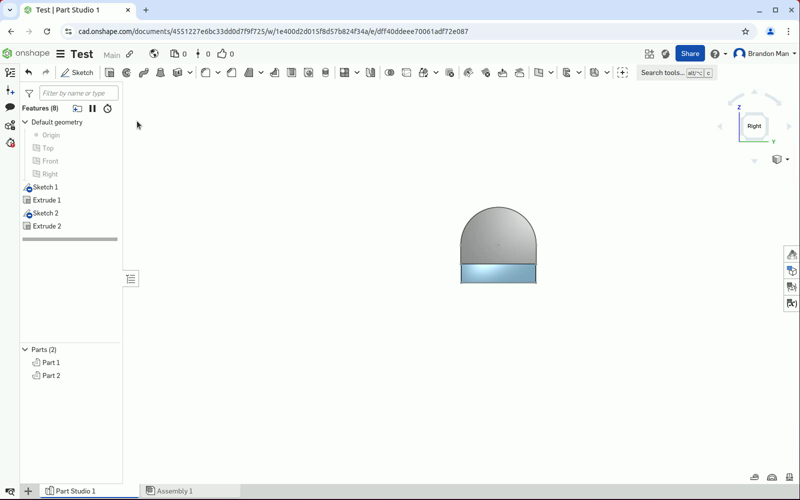
key(shift+h)
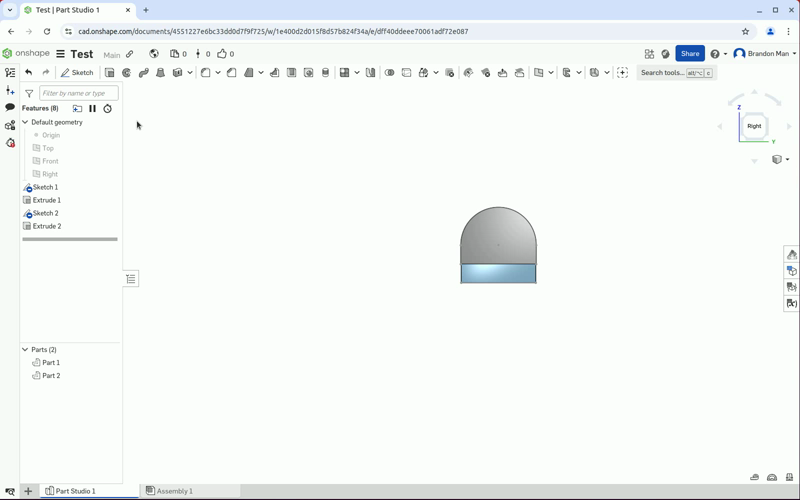
key(shift+7)
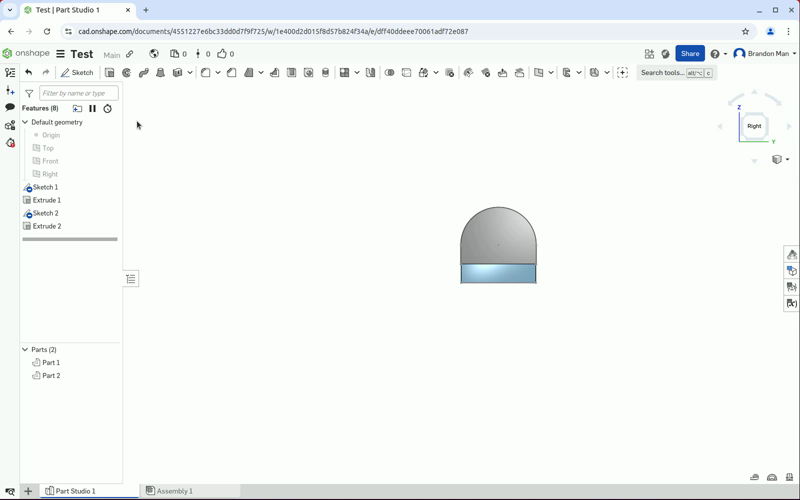
key(right, 2)
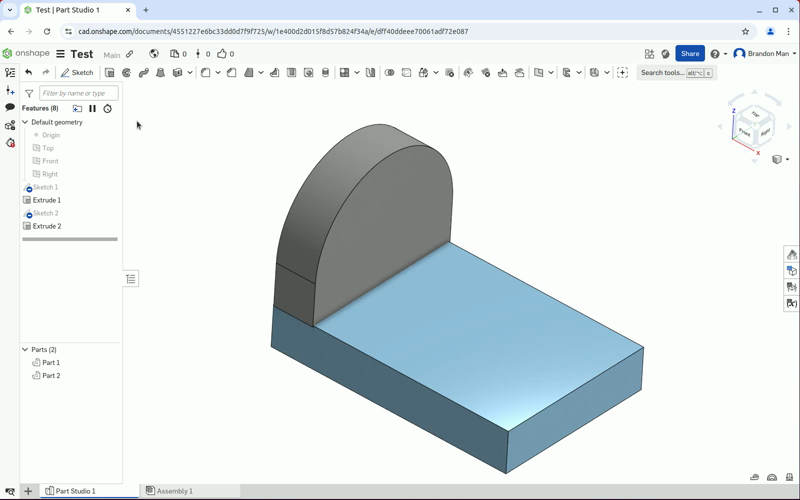
key(down, 2)
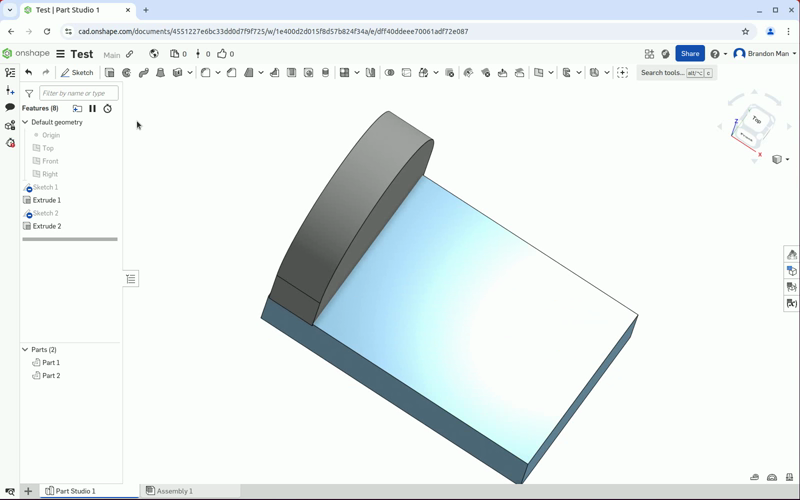
key(up, 2)
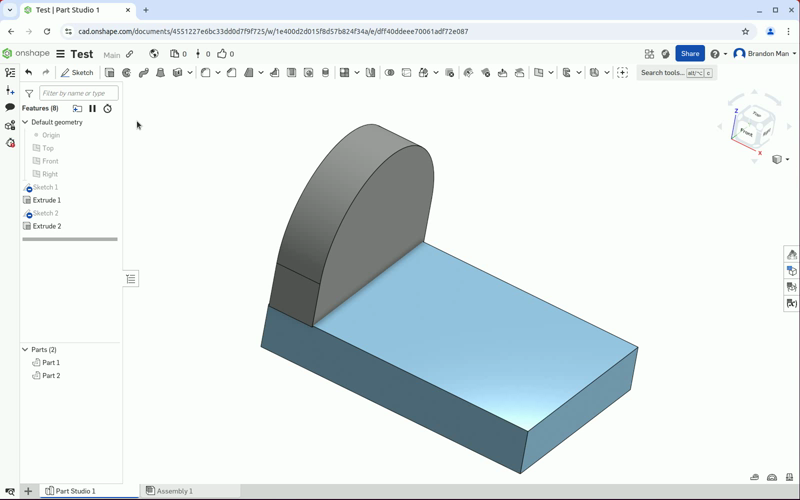
key(left, 2)
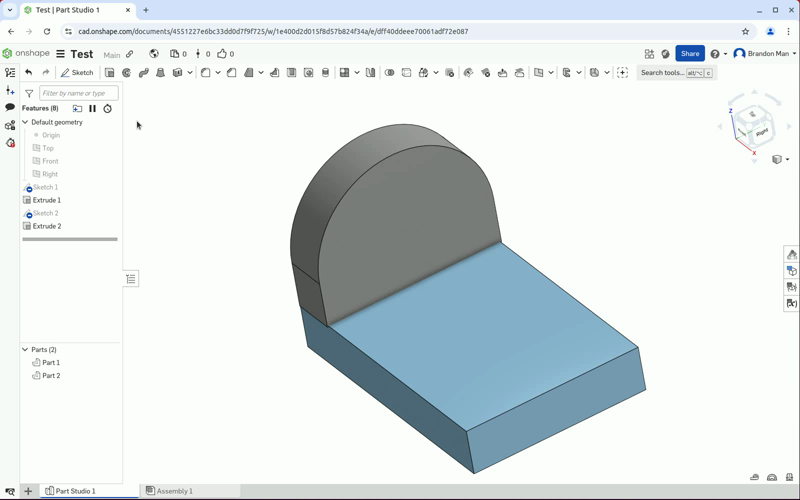
mouse_move(73, 189)
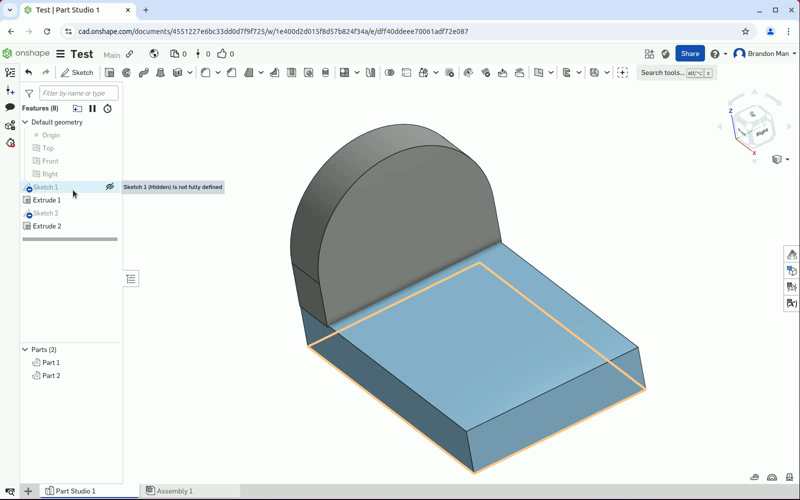
click(73, 189)